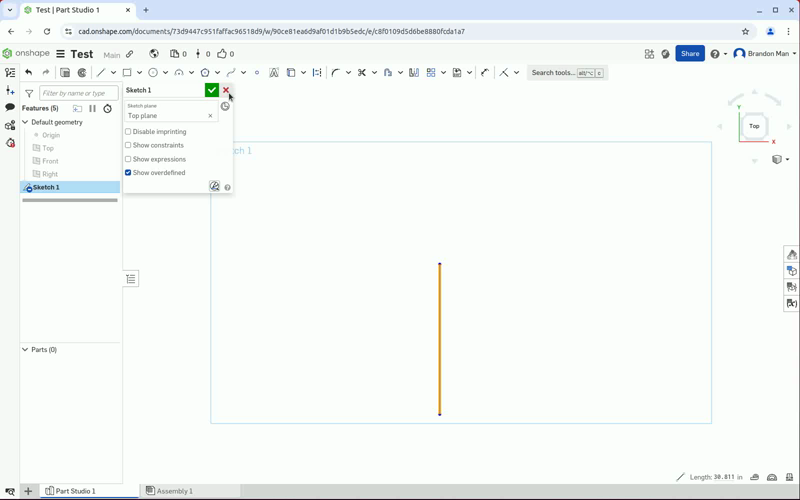
key(shift+h)
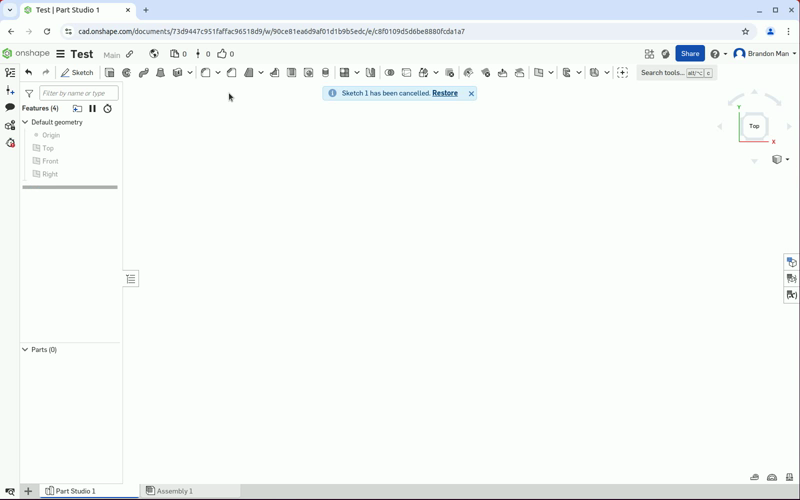
mouse_move(73, 352)
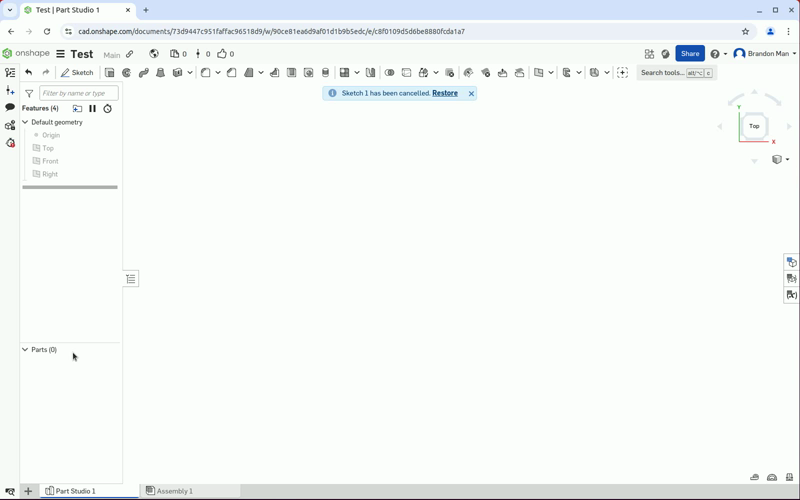
key(y)
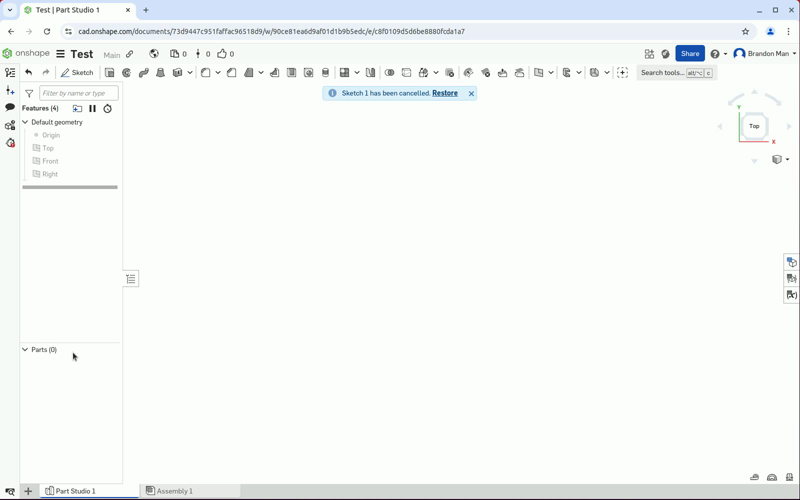
key(shift+p)
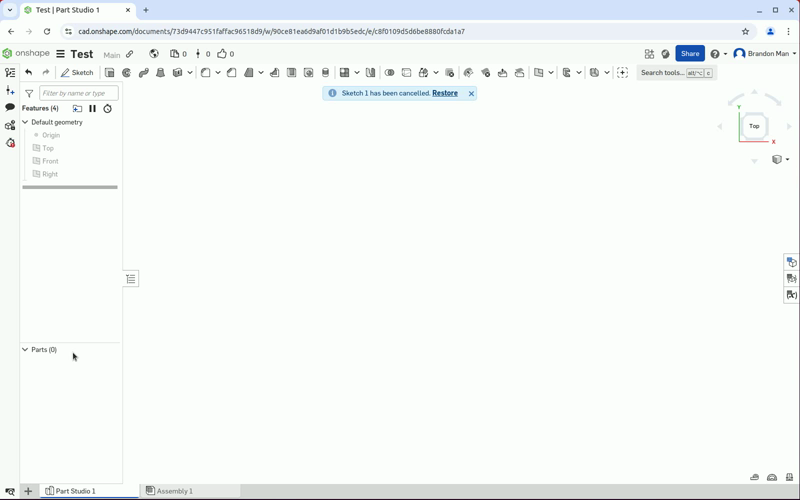
key(space)
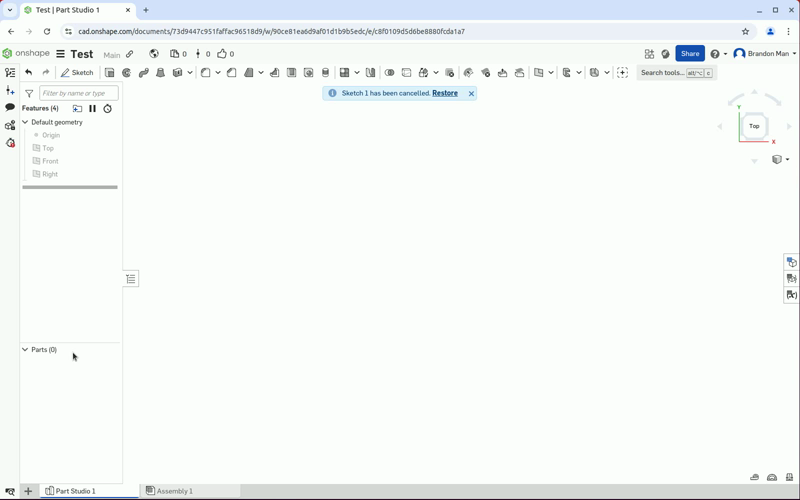
key_down(shift)
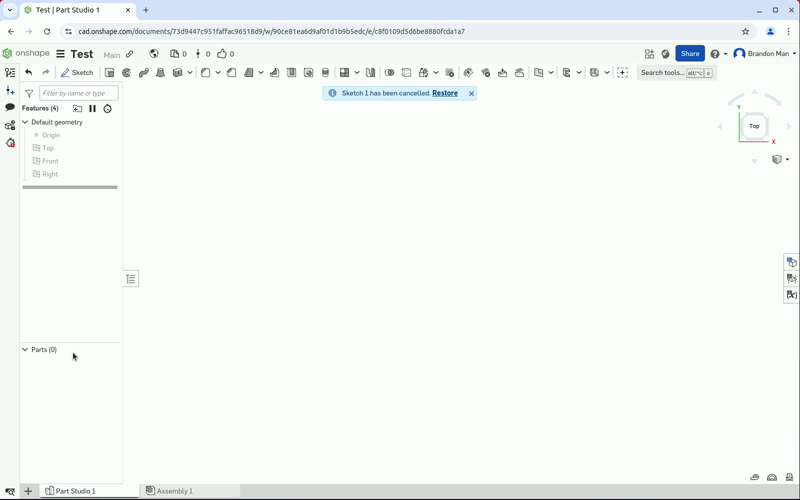
key(up)
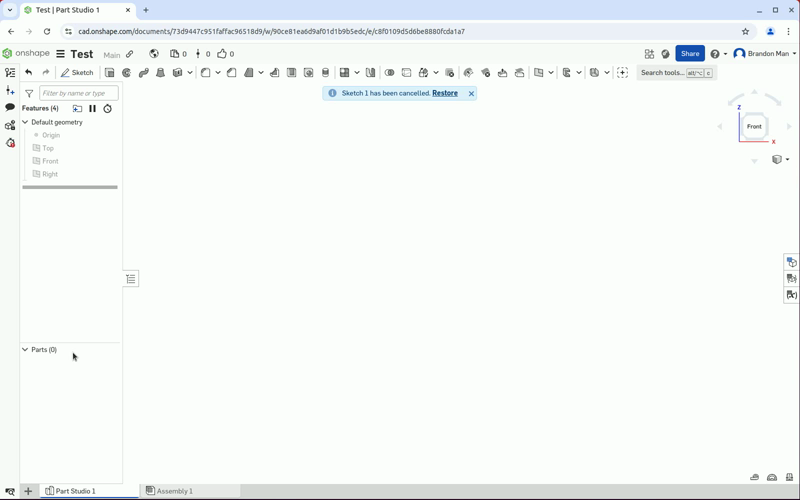
key_up(shift)
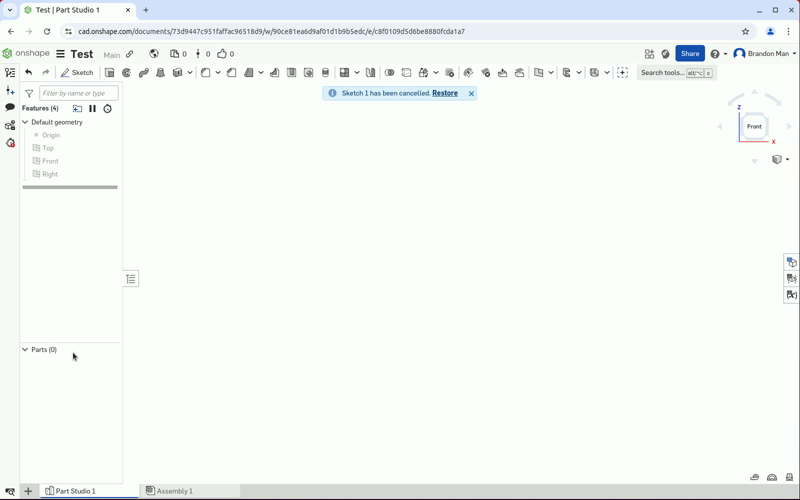
mouse_move(73, 352)
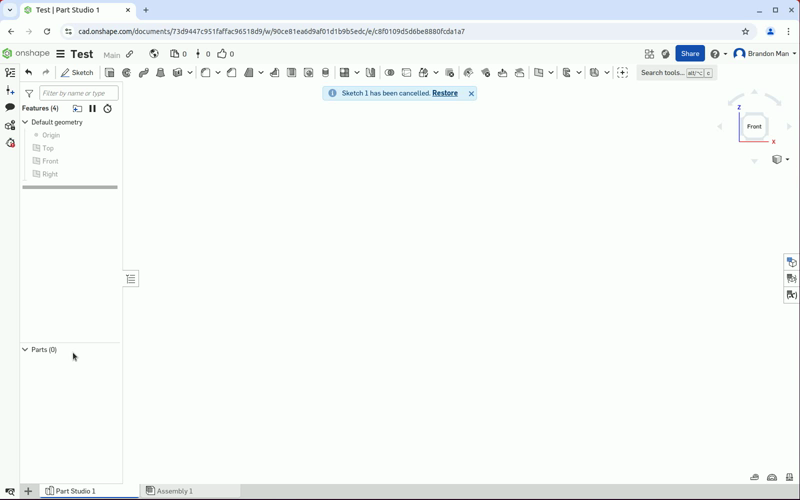
key(shift+y)
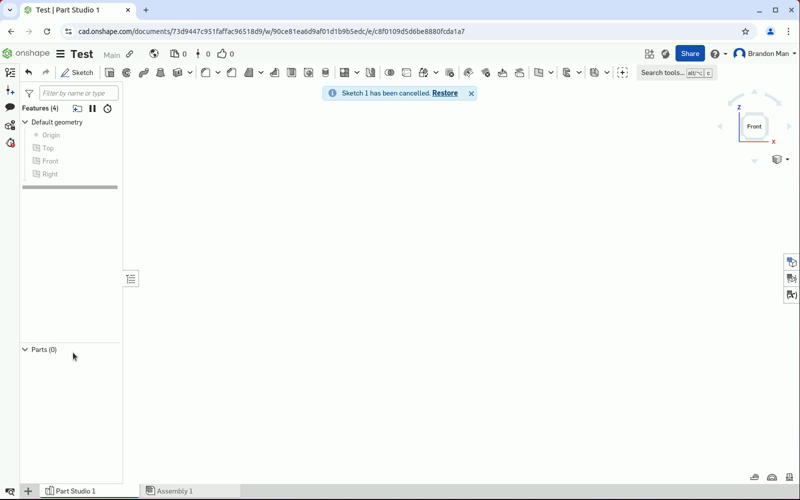
key(shift+s)
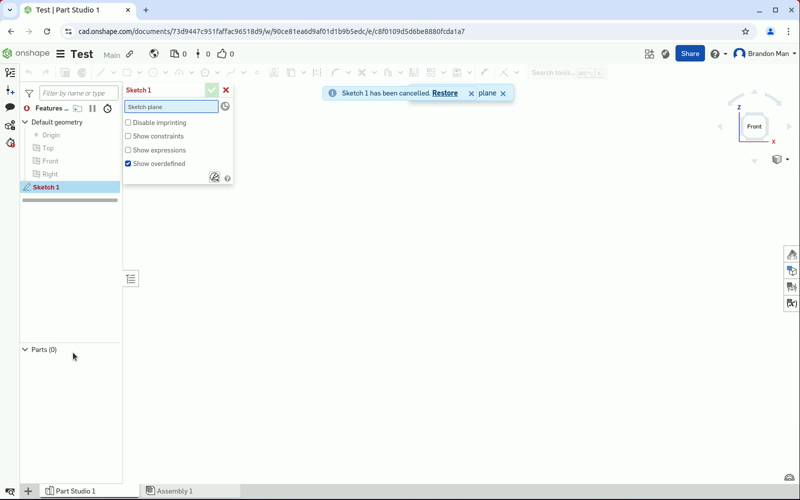
mouse_move(73, 163)
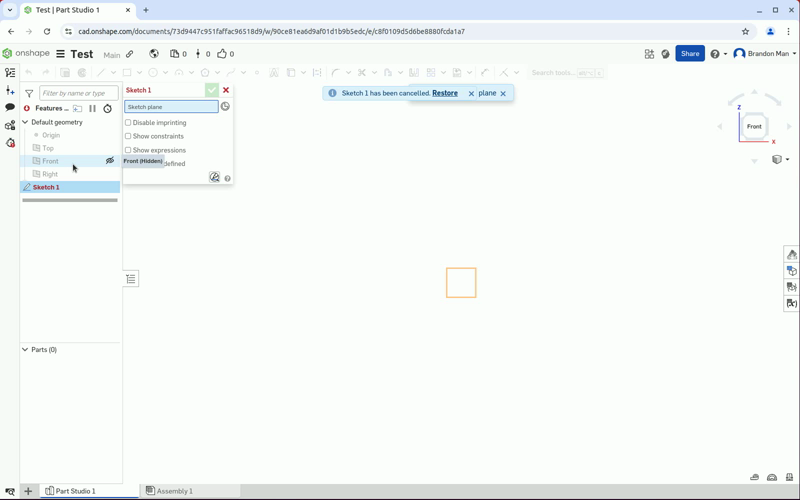
click(73, 163)
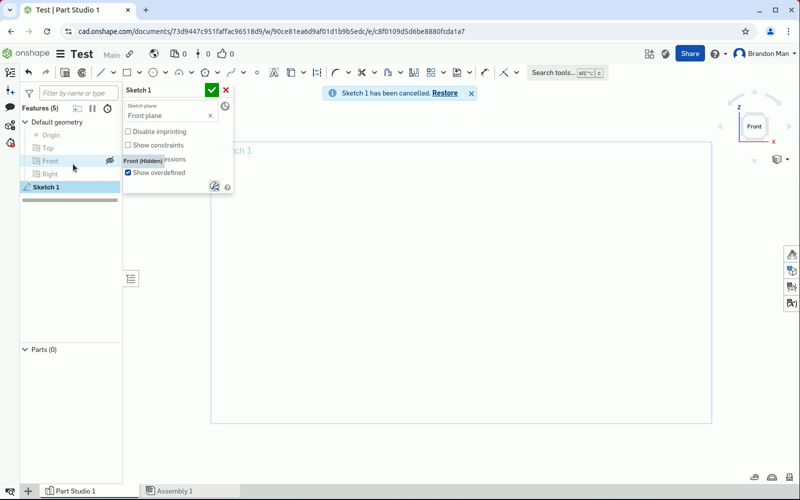
mouse_move(73, 352)
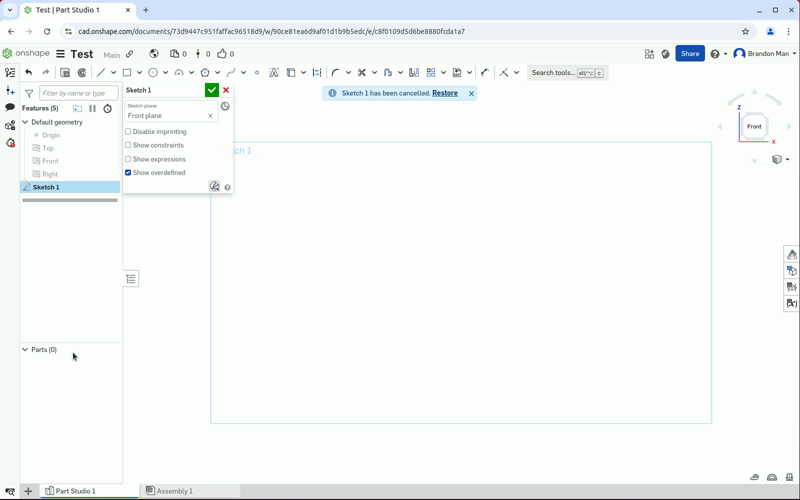
key(y)
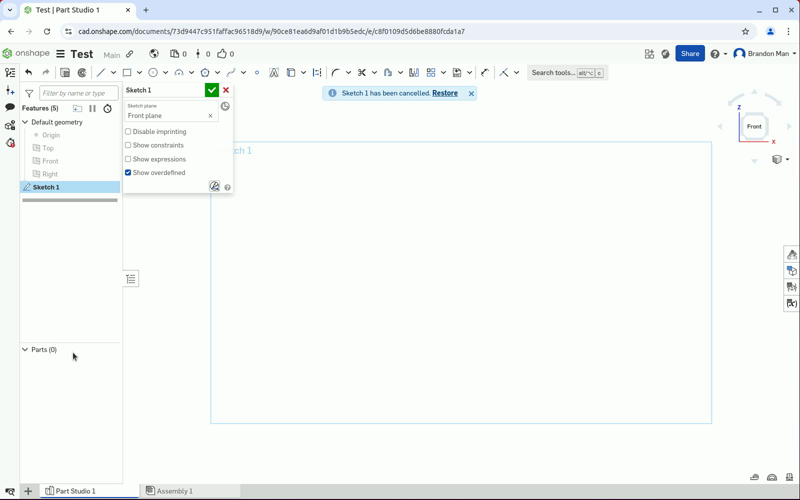
key(c)
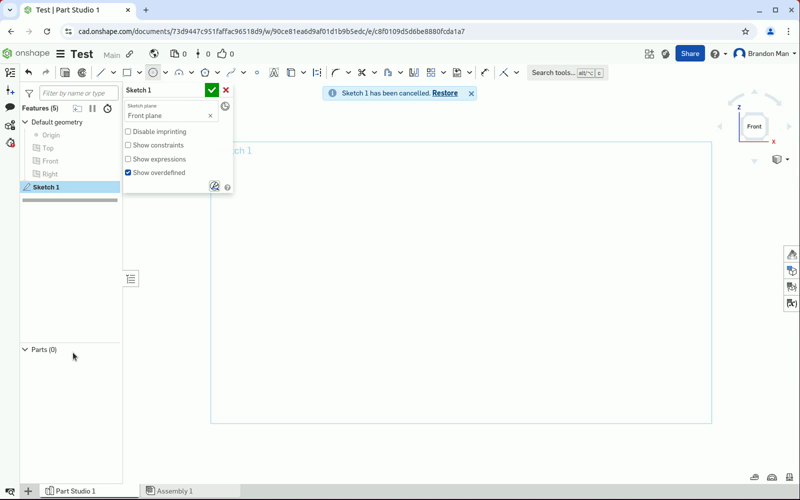
key_down(shift)
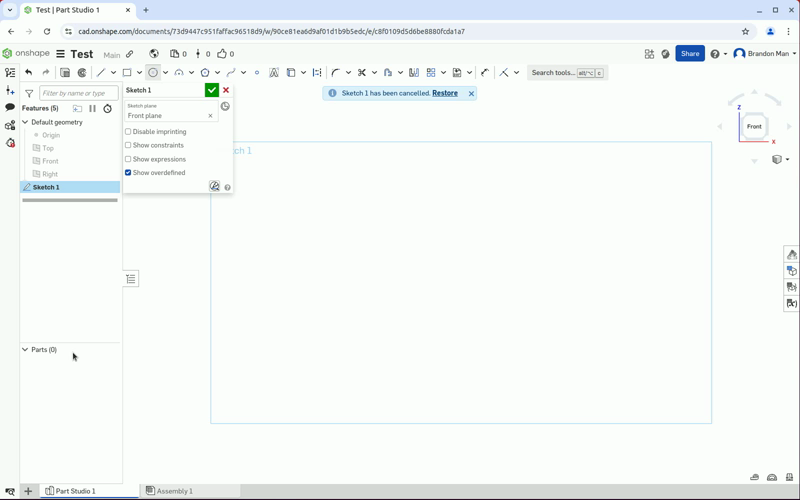
mouse_move(461, 282)
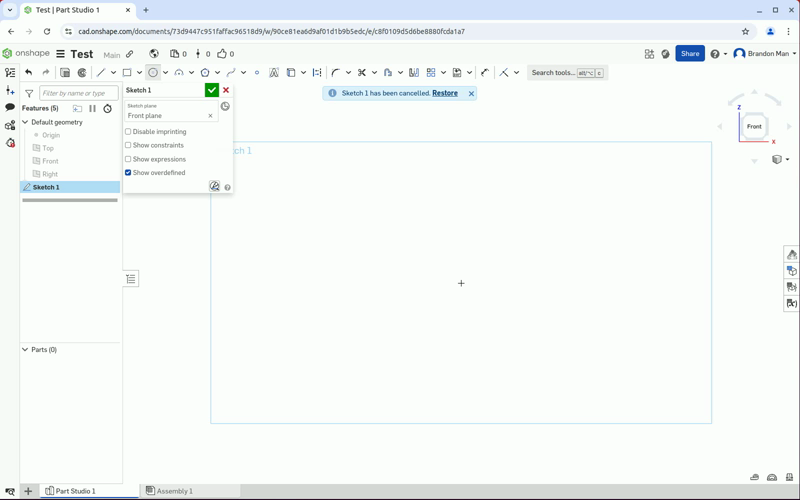
click(461, 282)
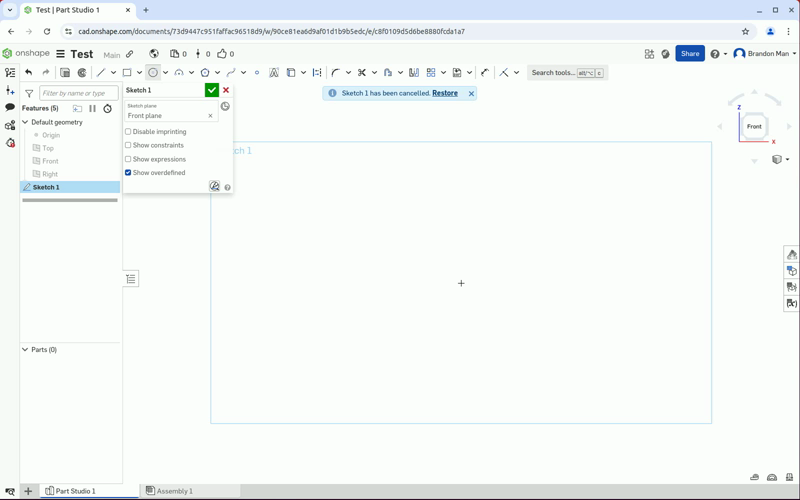
key_up(shift)
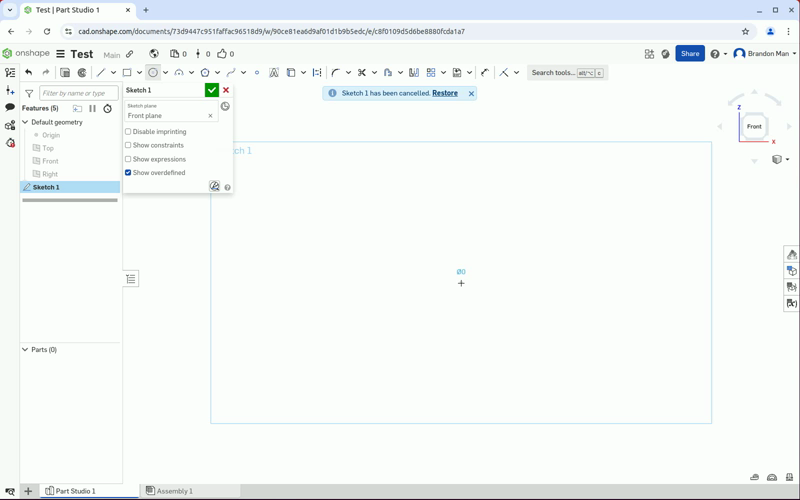
mouse_move(518, 282)
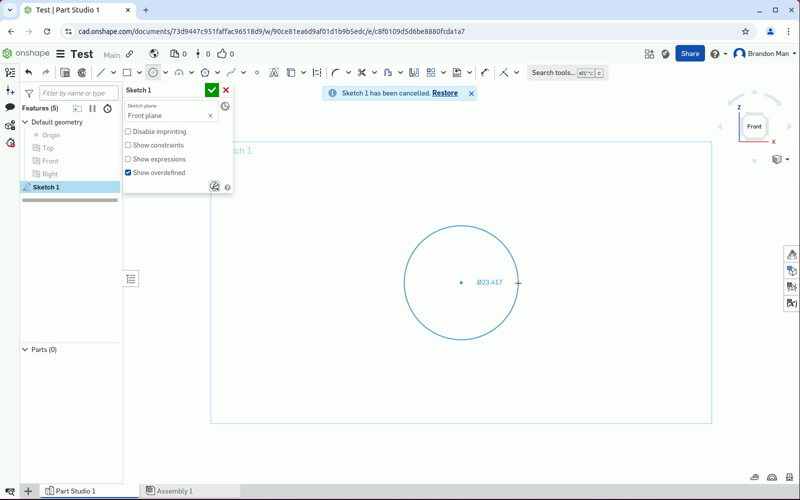
click(518, 282)
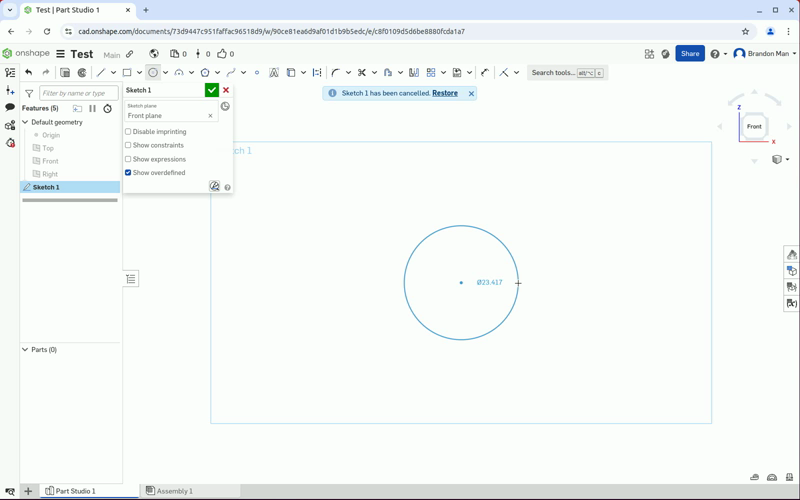
key(esc)
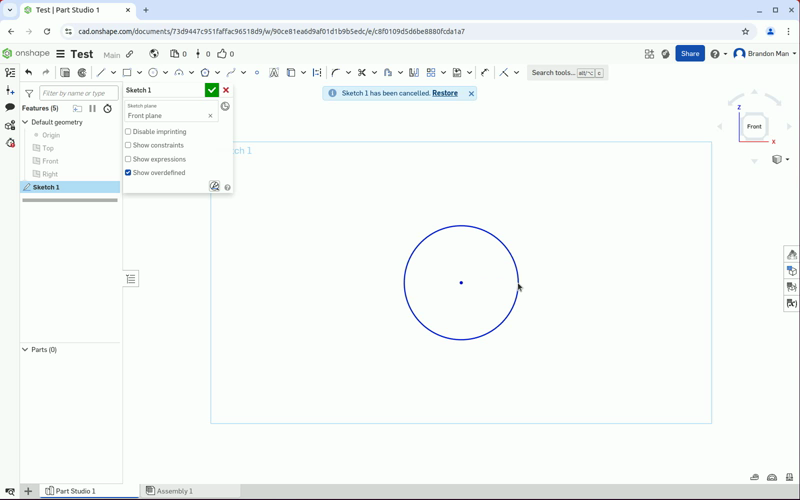
key(c)
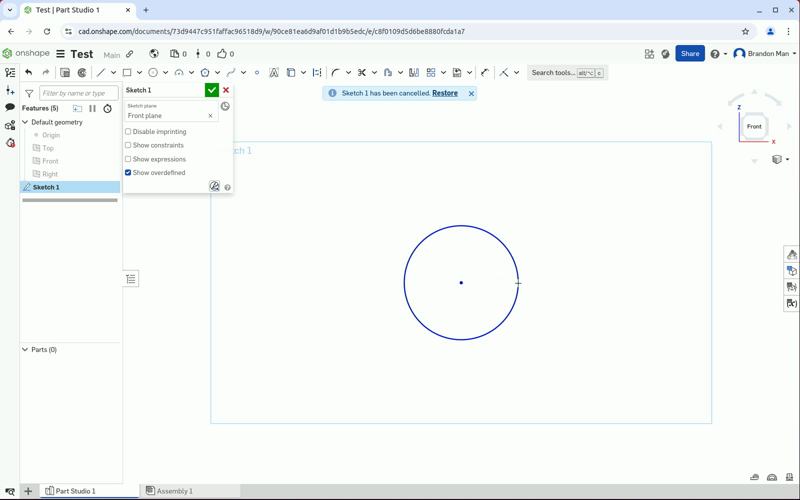
key_down(shift)
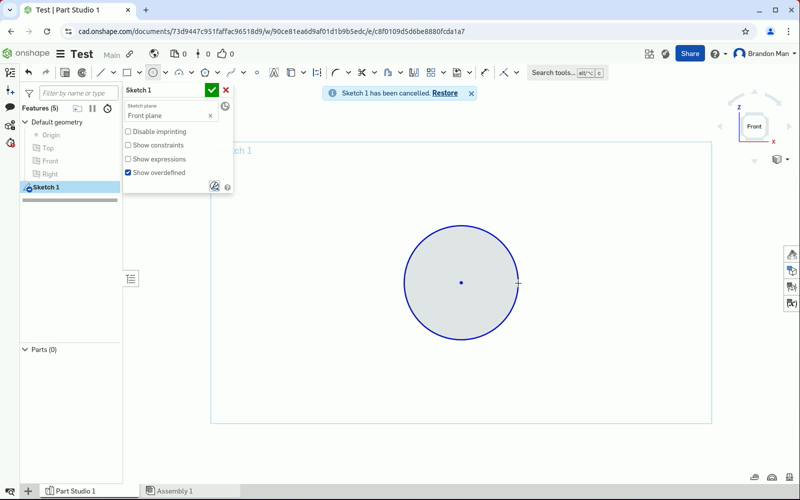
mouse_move(461, 282)
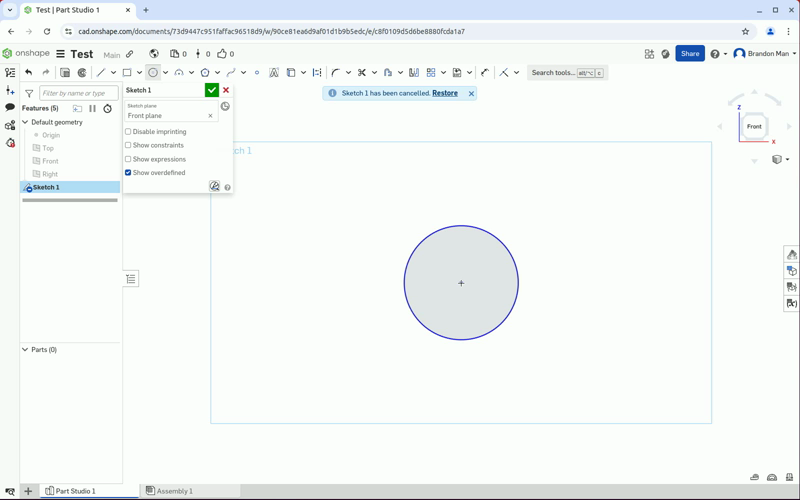
click(461, 282)
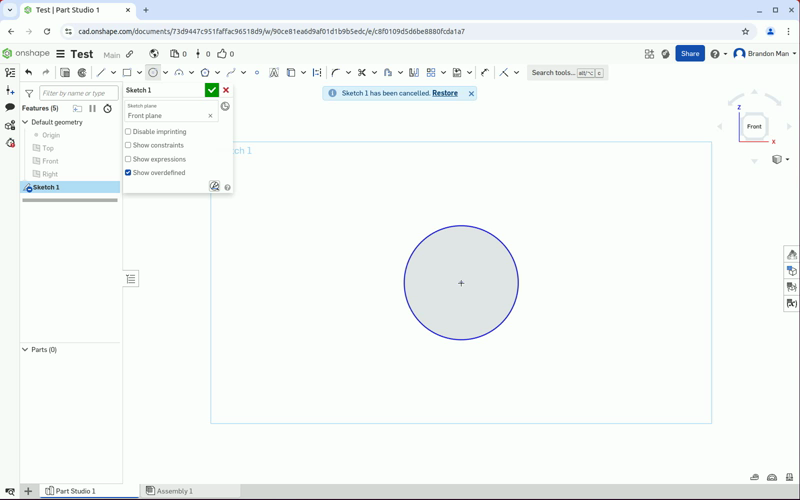
key_up(shift)
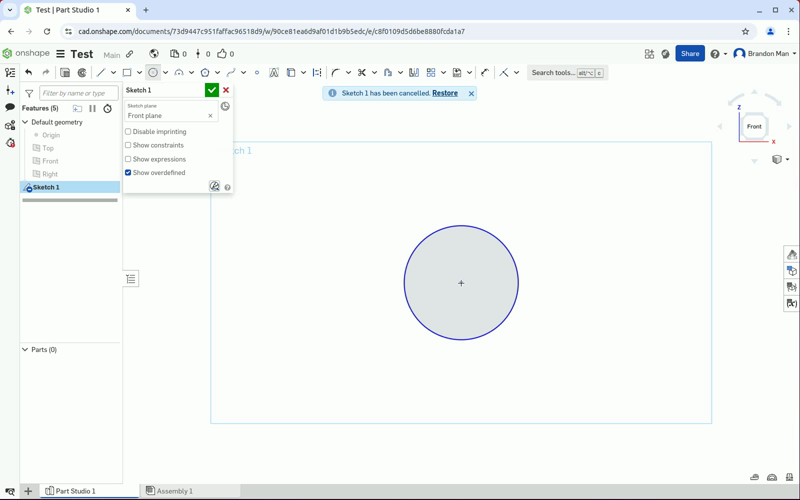
mouse_move(489, 282)
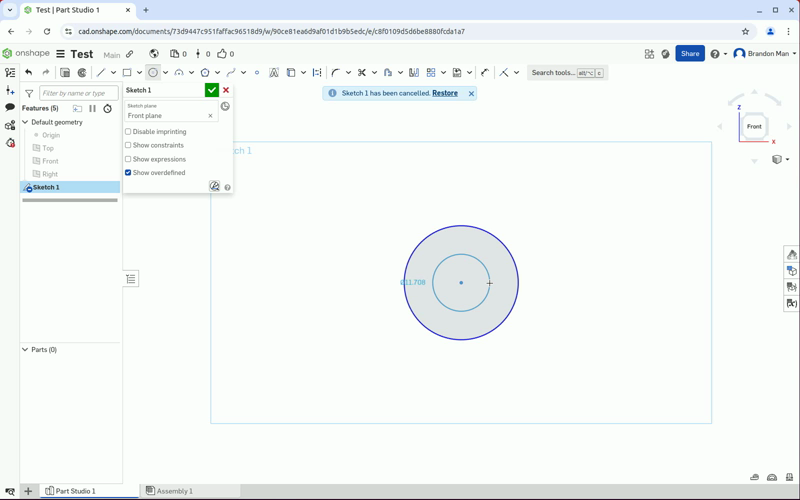
click(489, 282)
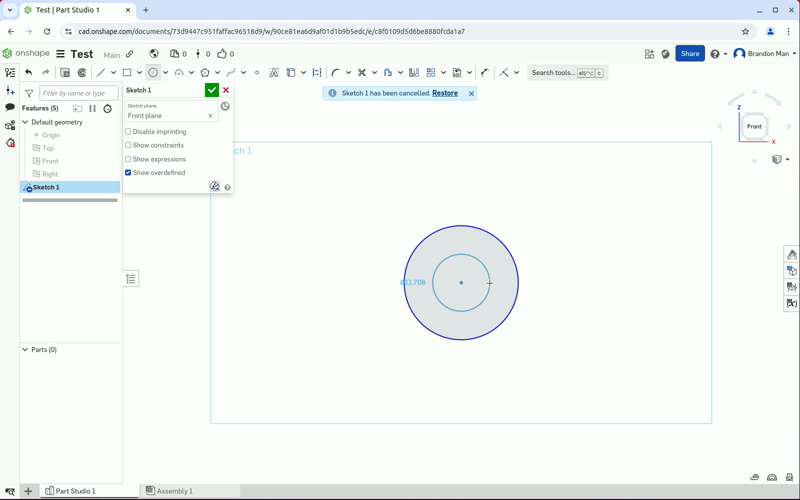
key(esc)
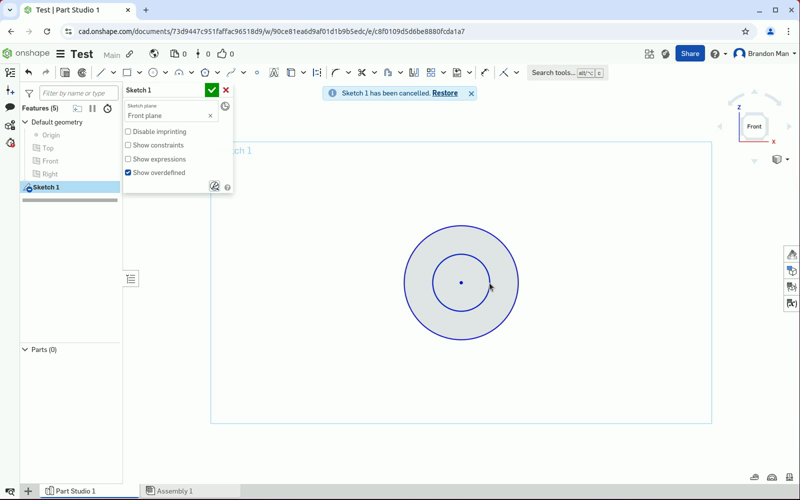
mouse_move(476, 236)
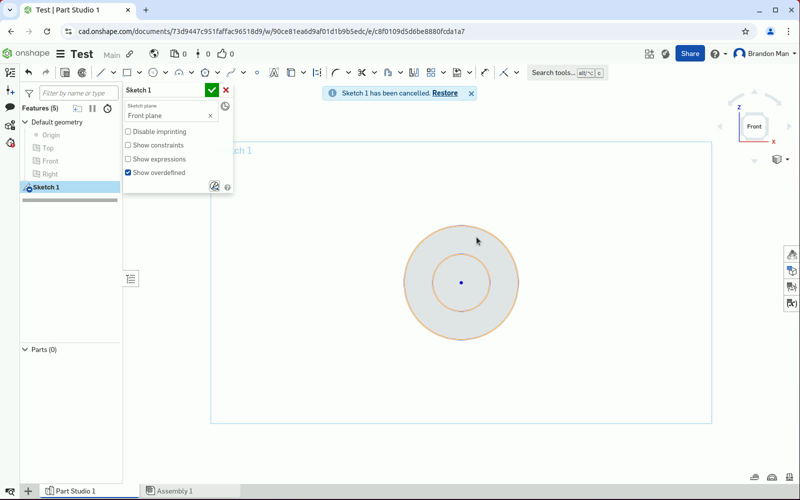
click(476, 236)
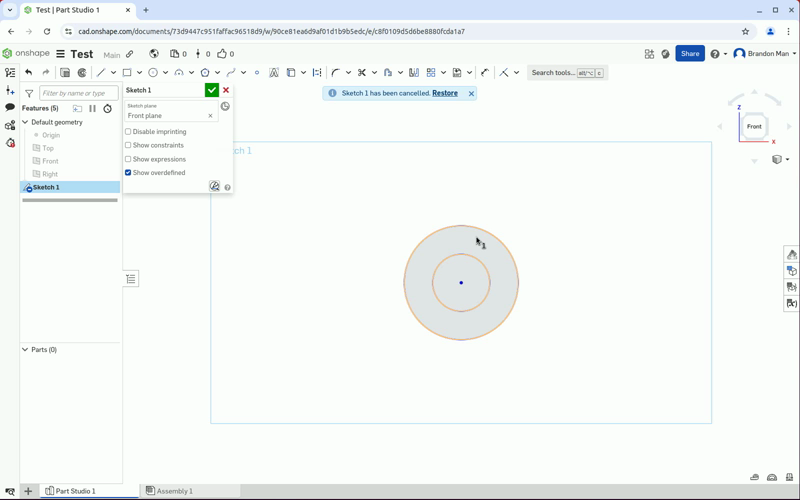
mouse_move(73, 352)
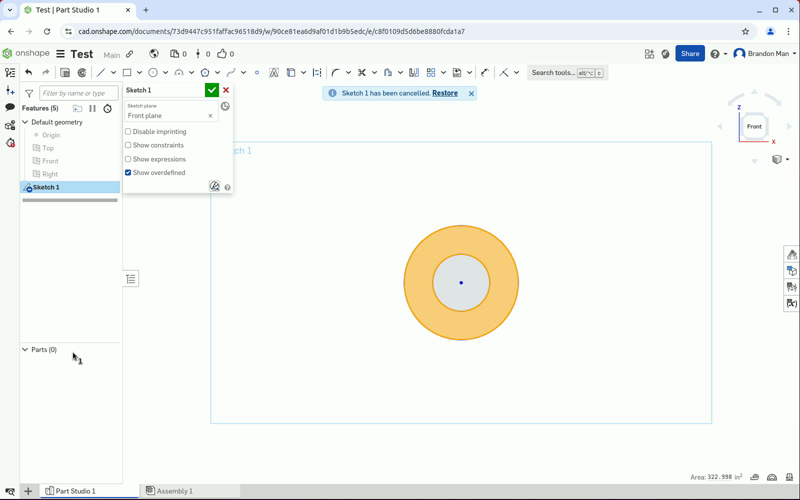
key(shift+y)
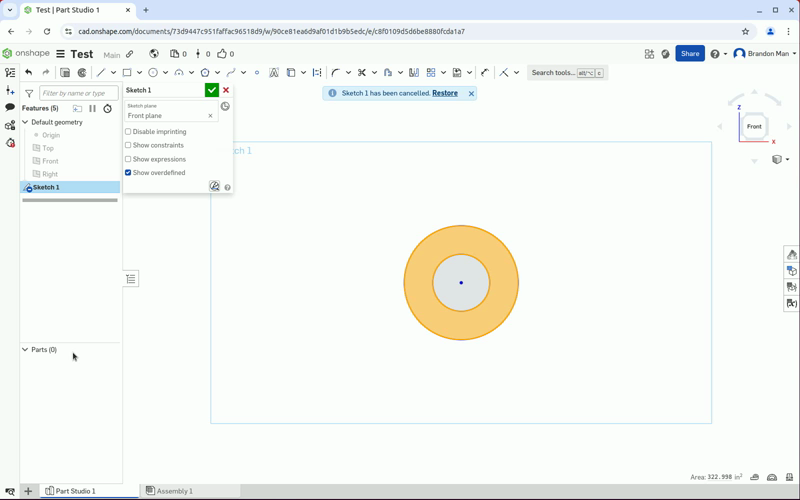
key(shift+e)
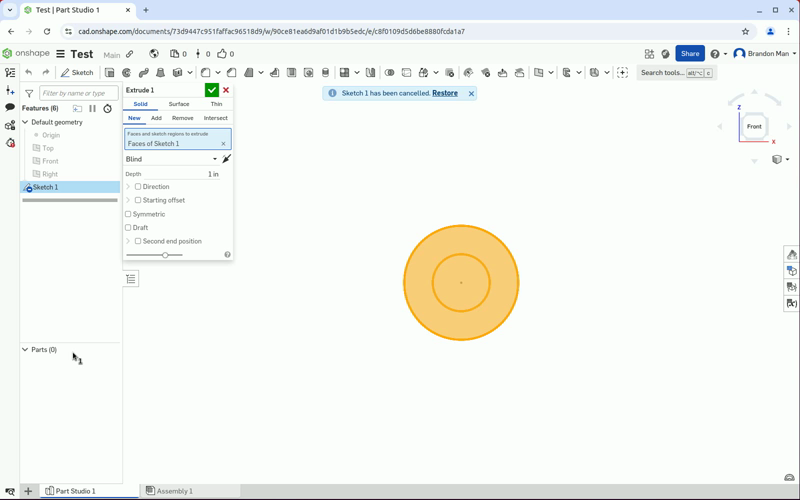
mouse_move(143, 106)
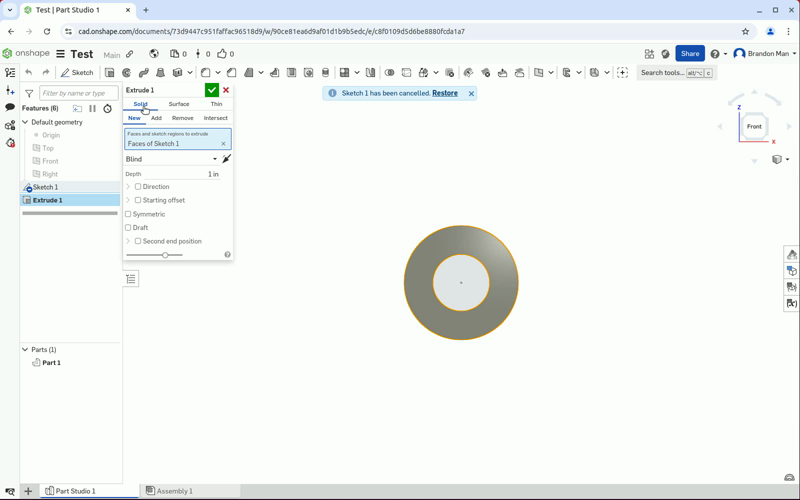
click(143, 106)
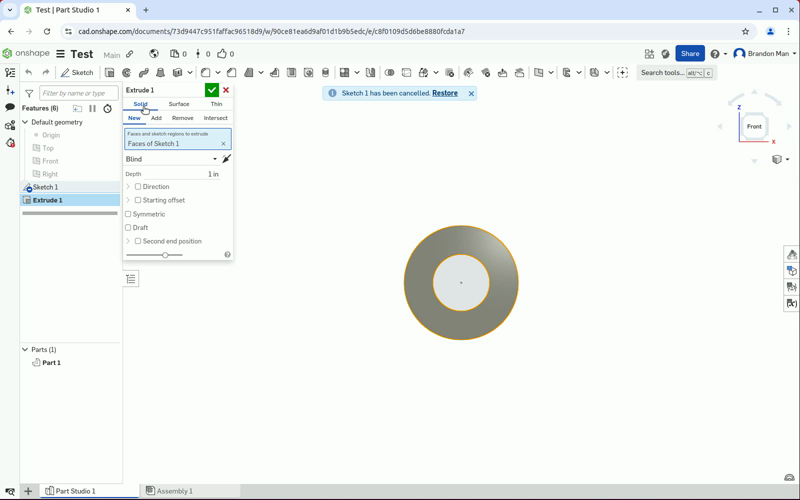
mouse_move(137, 120)
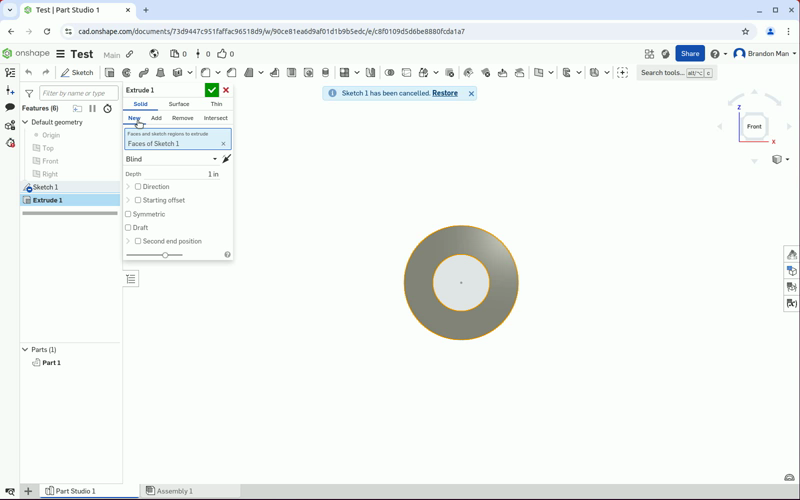
click(137, 120)
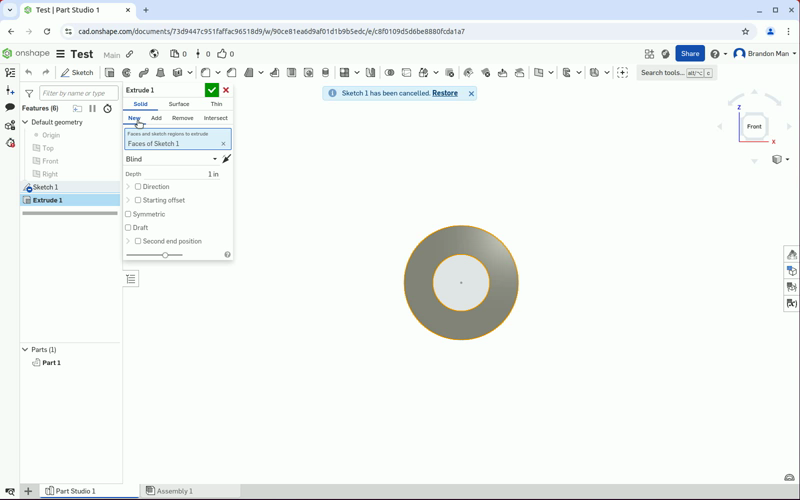
key(tab, 4)
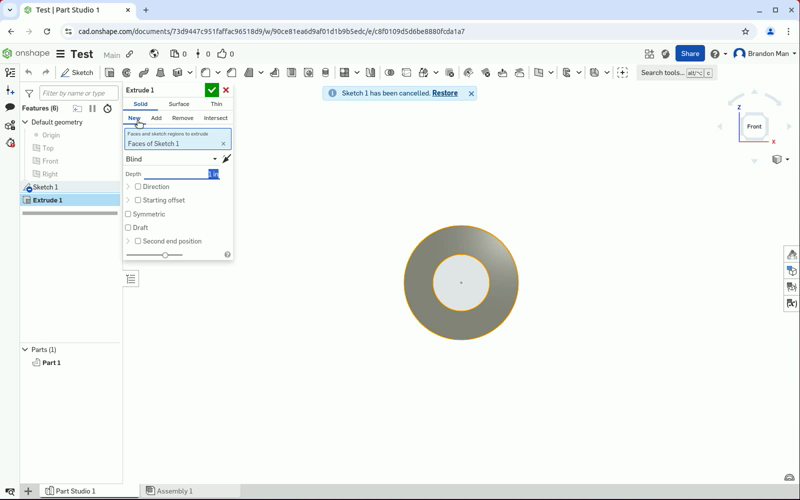
text(23.108)
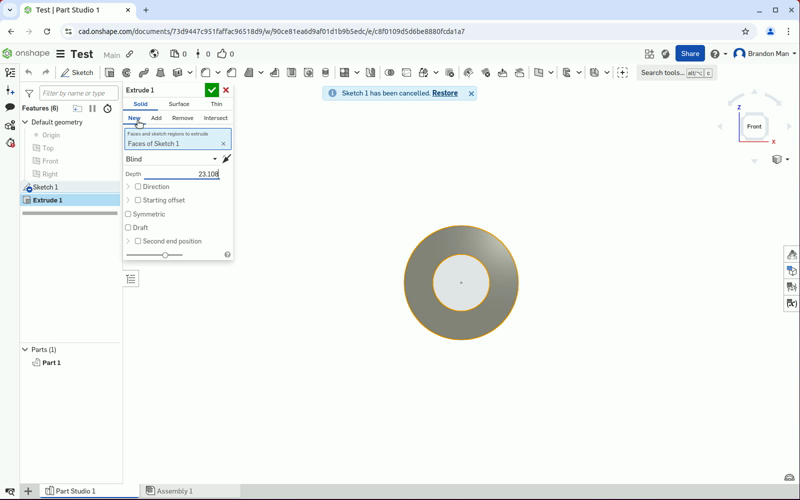
key(enter)
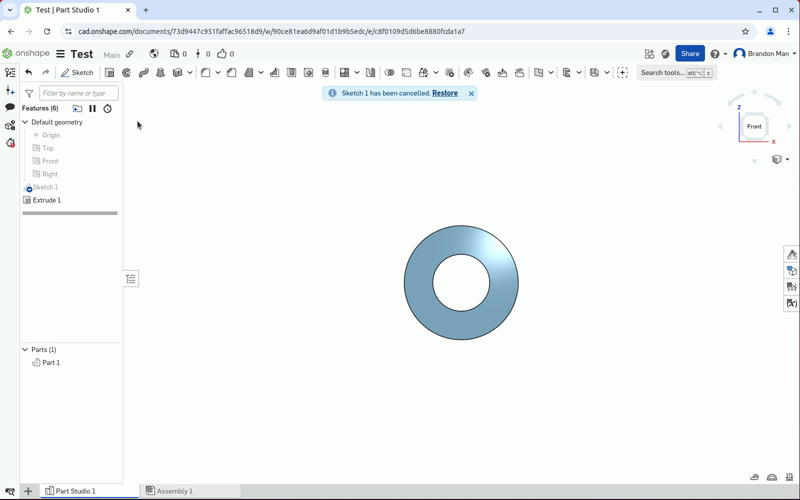
key(shift+h)
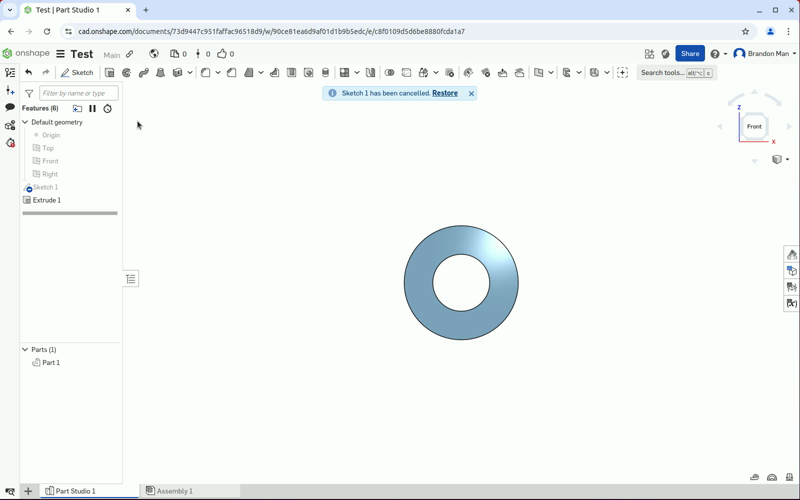
key(shift+h)
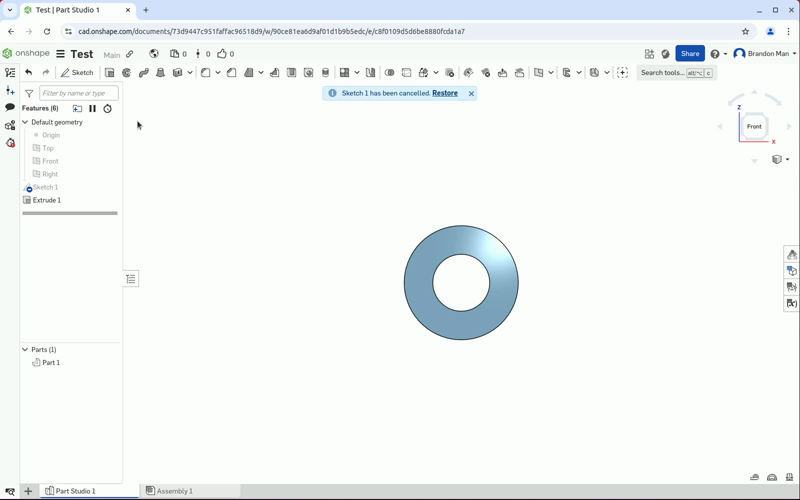
mouse_move(73, 189)
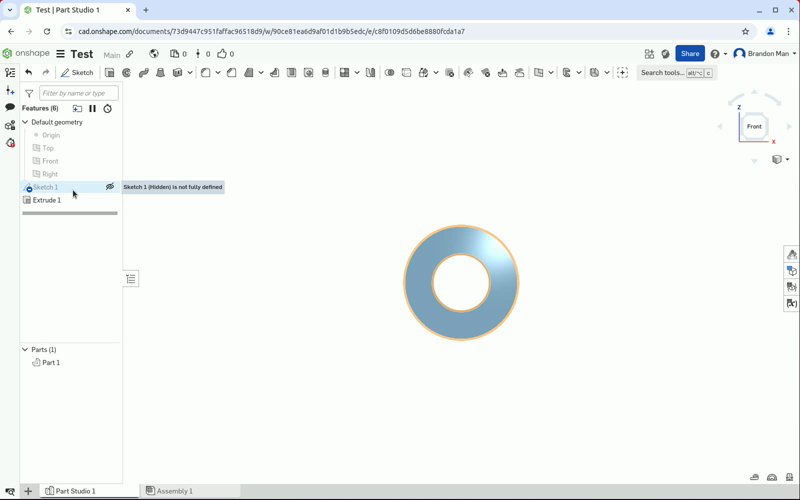
click(73, 189)
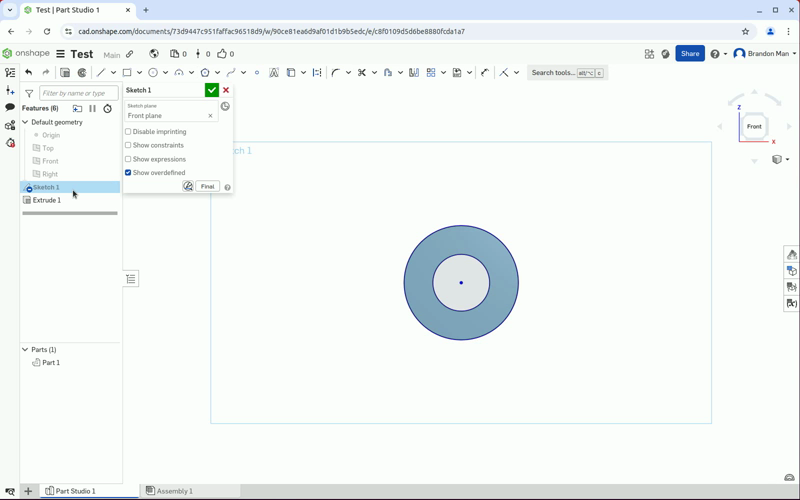
mouse_move(229, 92)
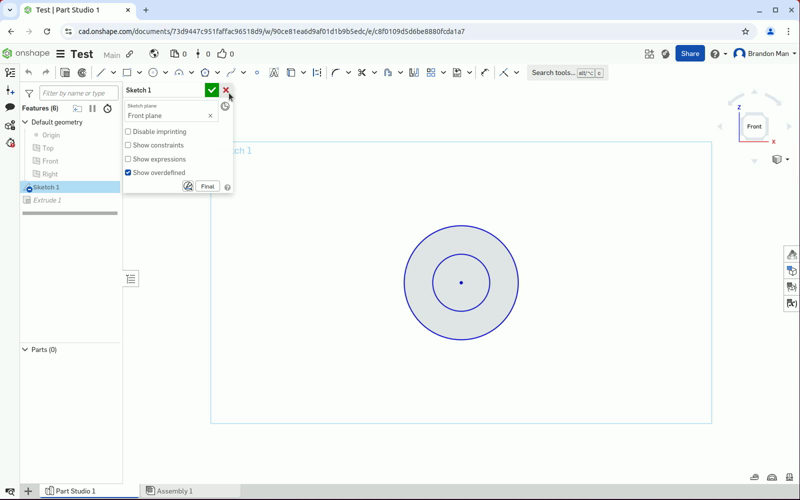
click(229, 92)
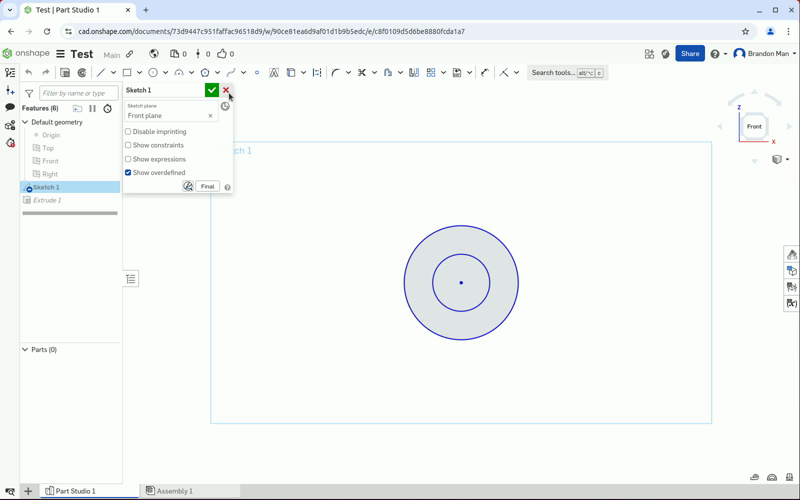
key(shift+s)
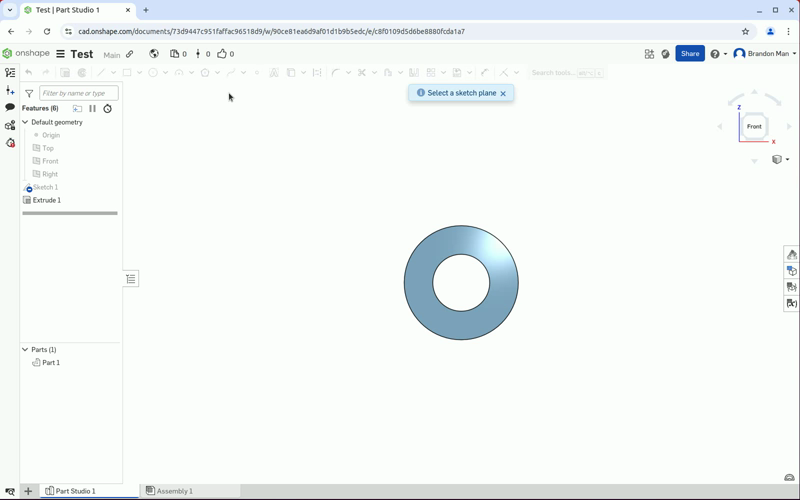
mouse_move(73, 163)
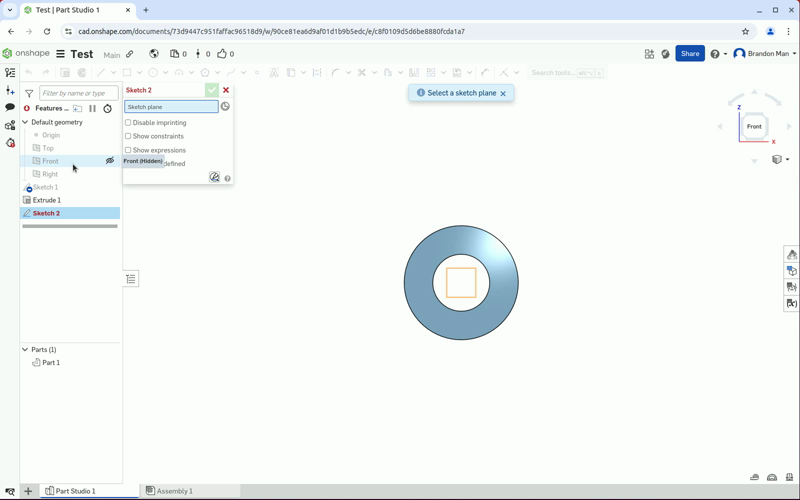
click(73, 163)
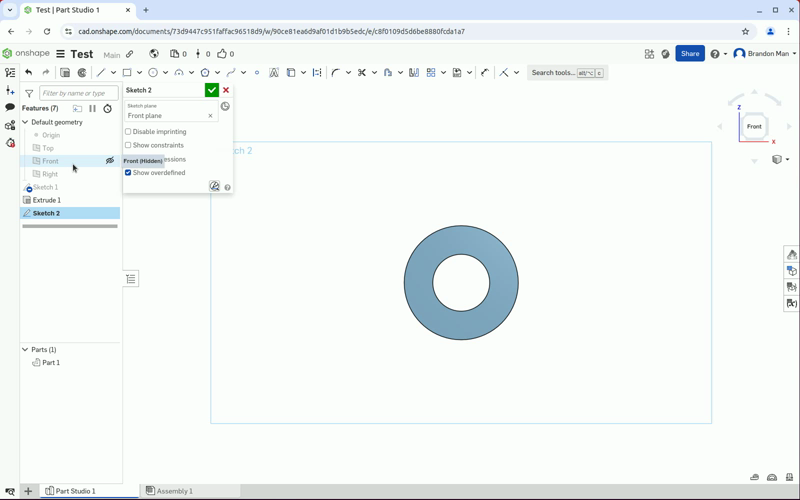
mouse_move(73, 352)
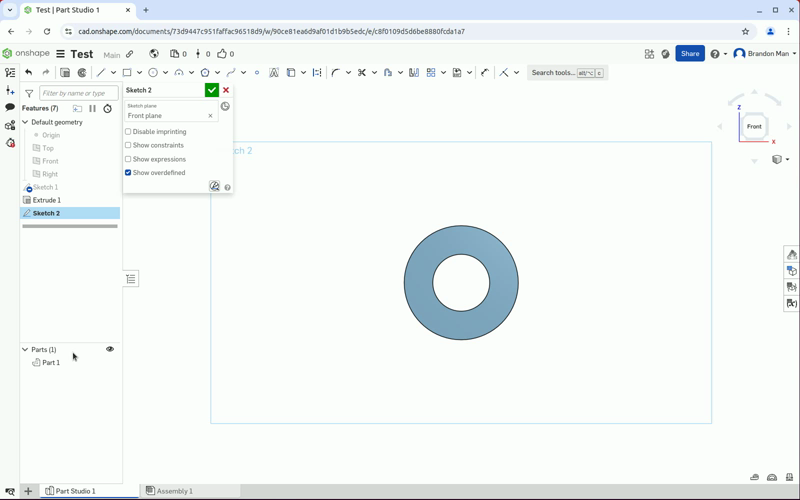
key(y)
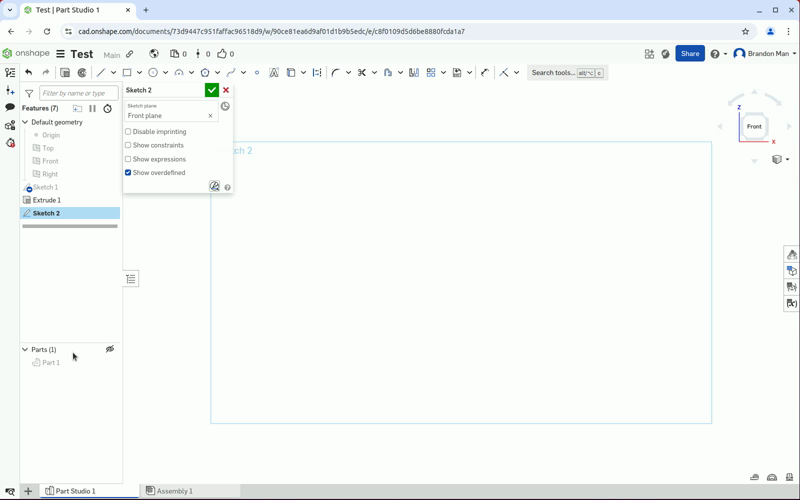
key(l)
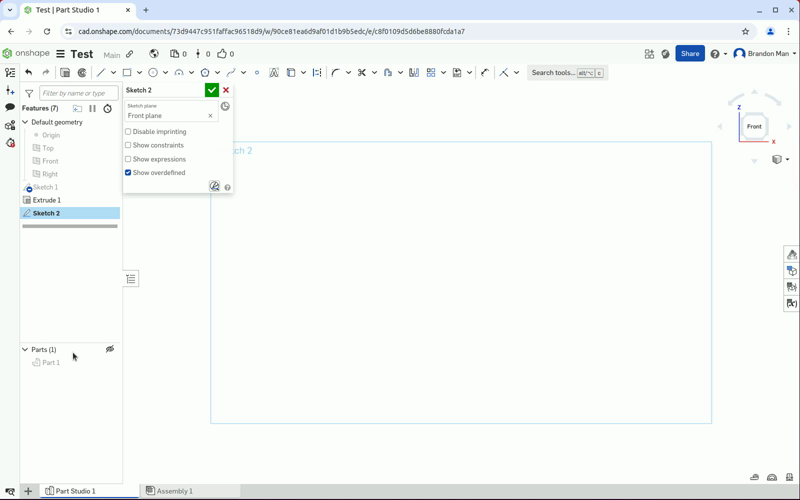
key_down(shift)
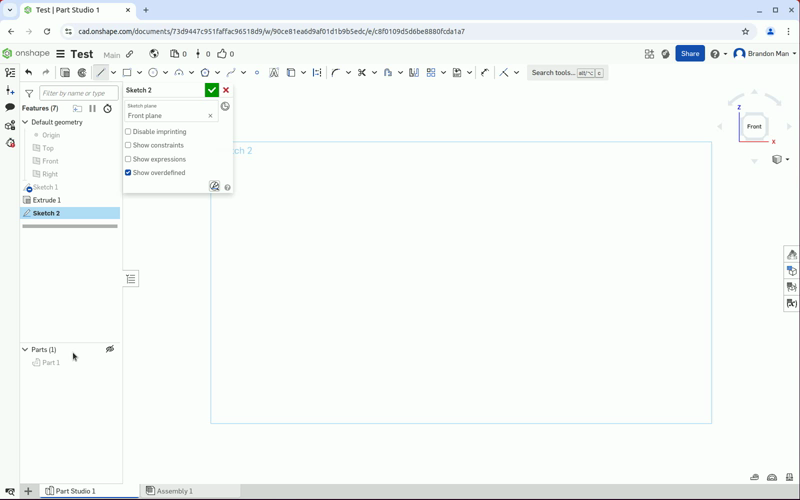
mouse_move(460, 339)
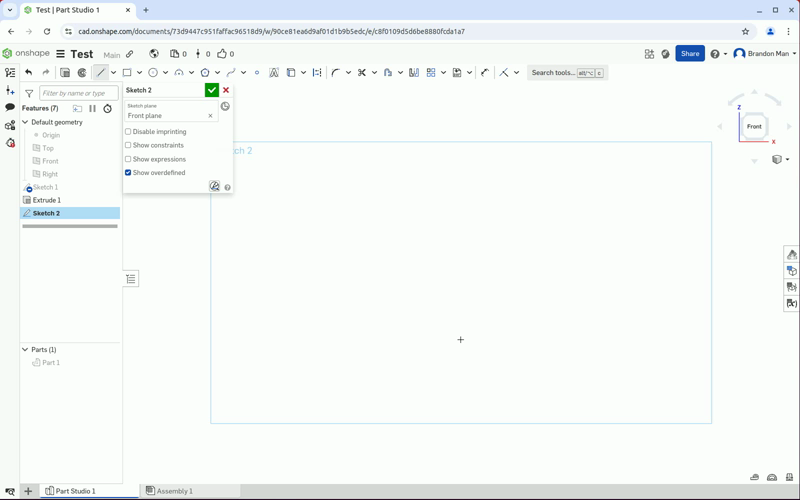
click(460, 339)
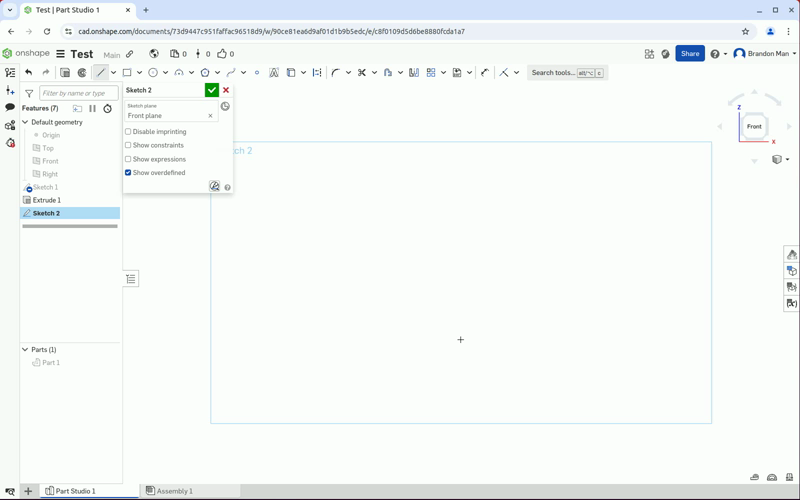
key_up(shift)
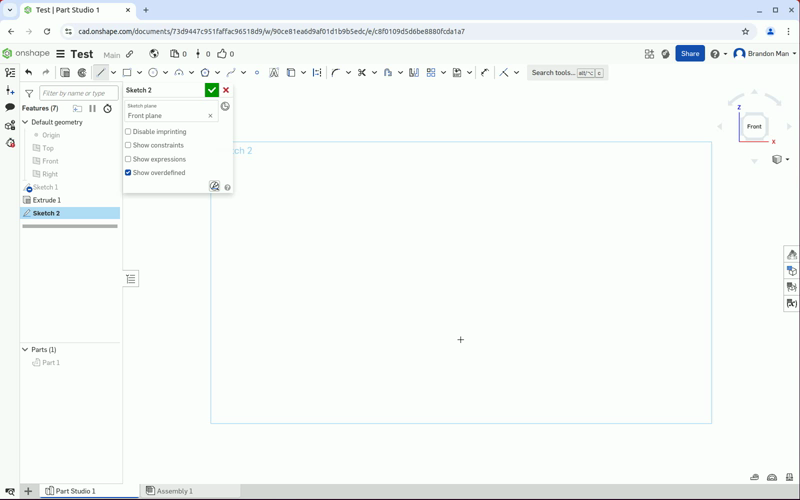
key_down(shift)
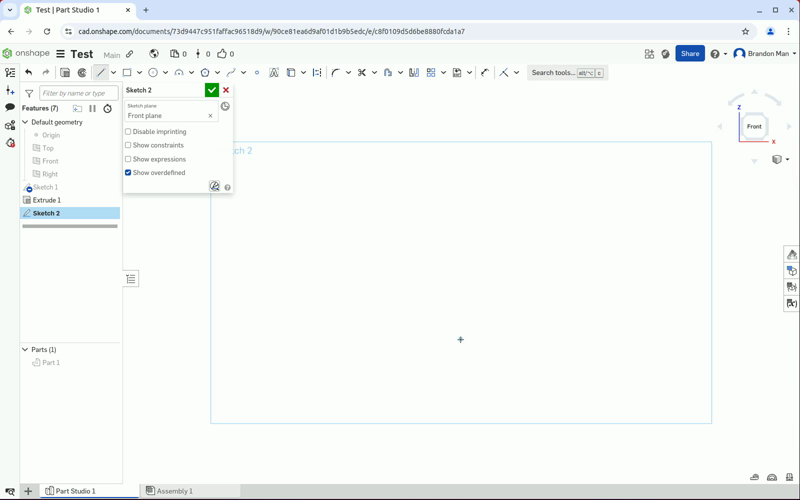
mouse_move(544, 339)
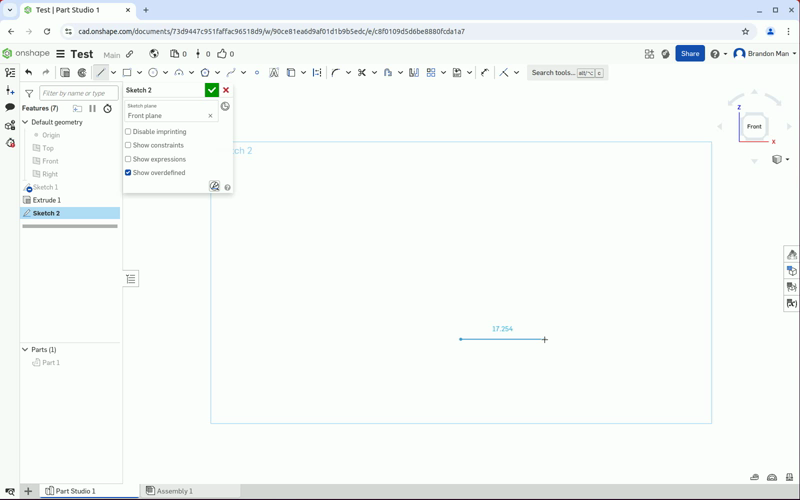
click(544, 339)
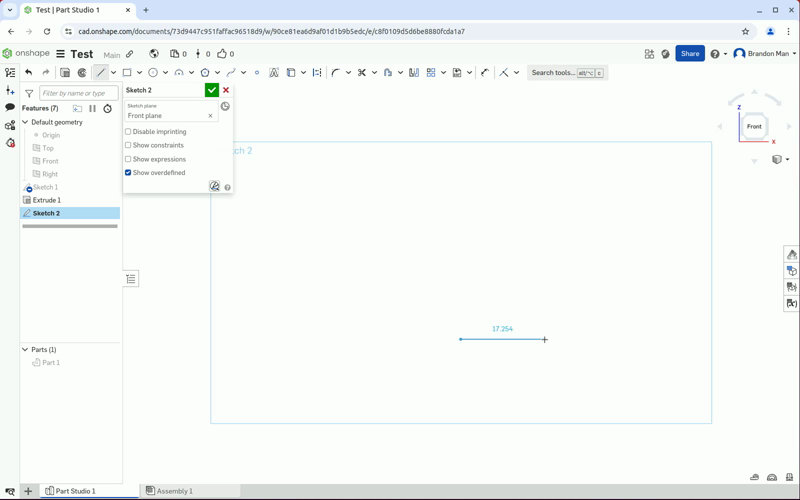
key_up(shift)
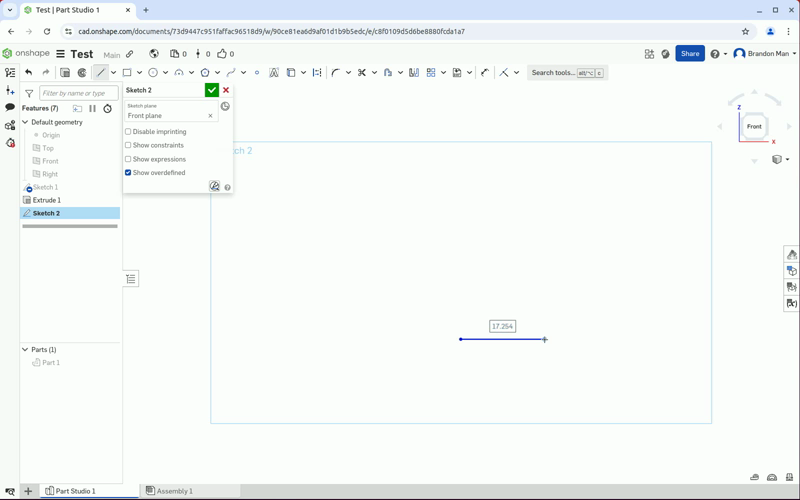
key_down(shift)
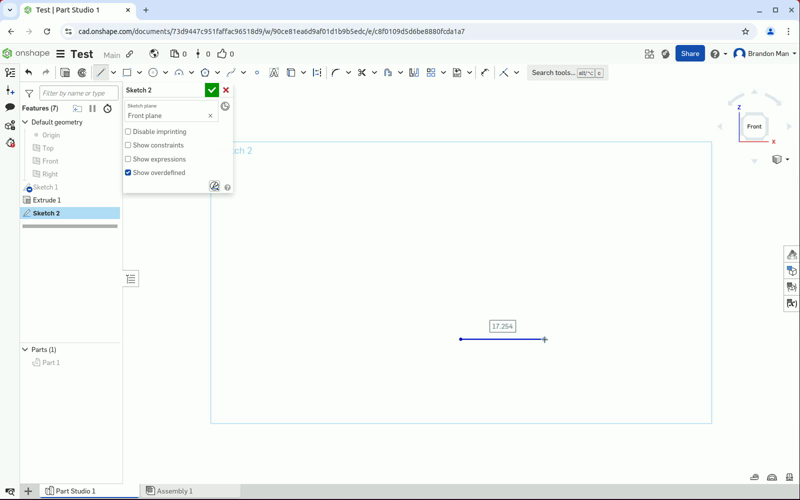
mouse_move(574, 339)
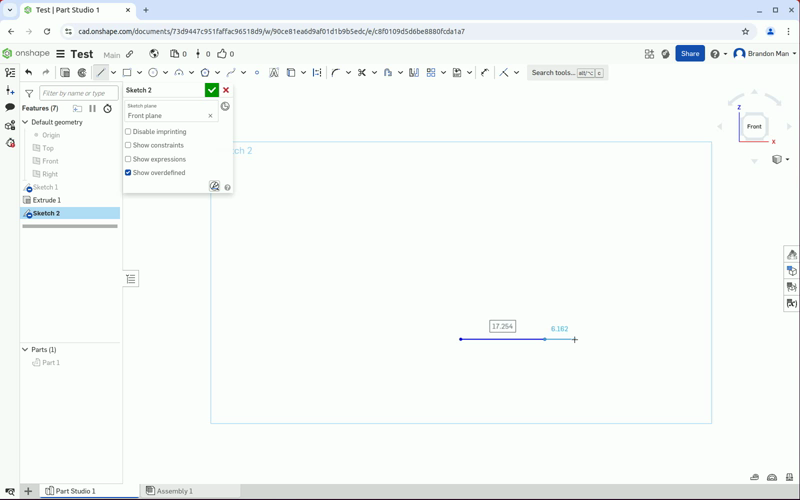
mouse_move(573, 310)
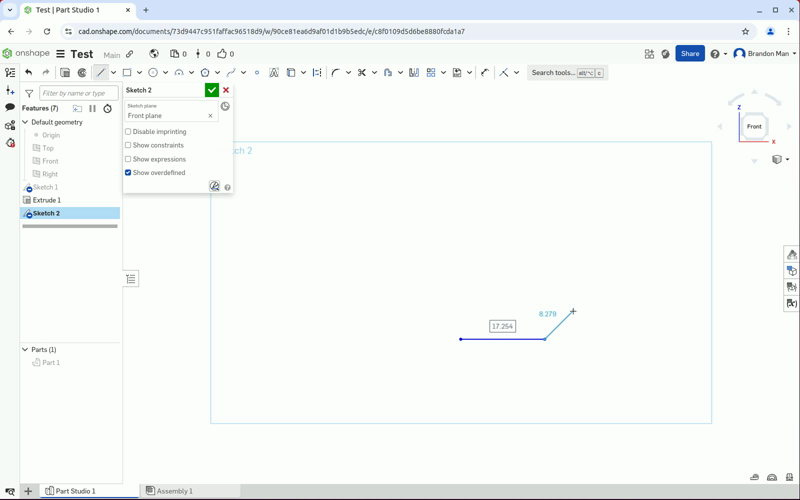
click(573, 310)
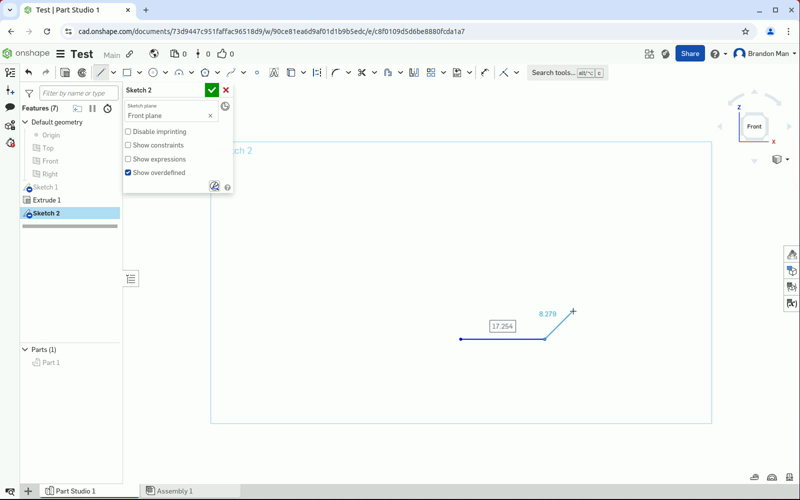
key_up(shift)
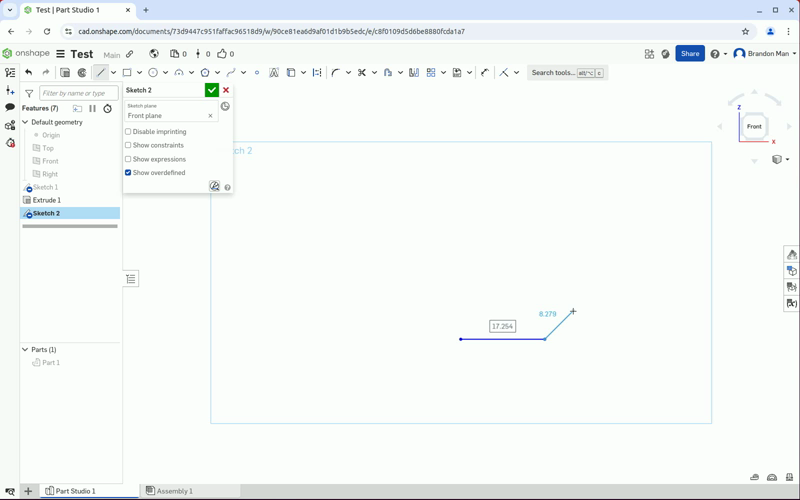
key_down(shift)
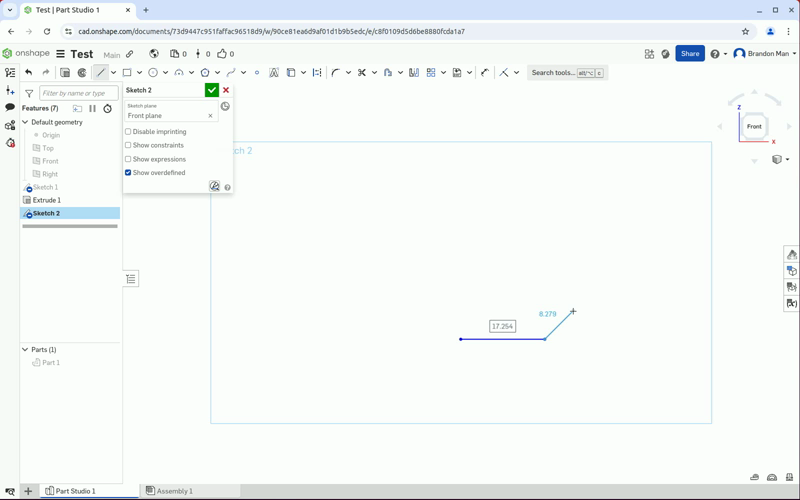
mouse_move(589, 310)
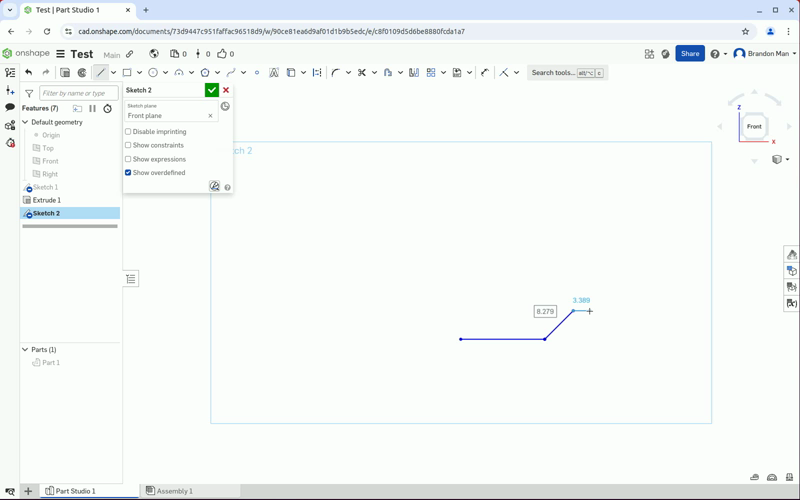
mouse_move(573, 282)
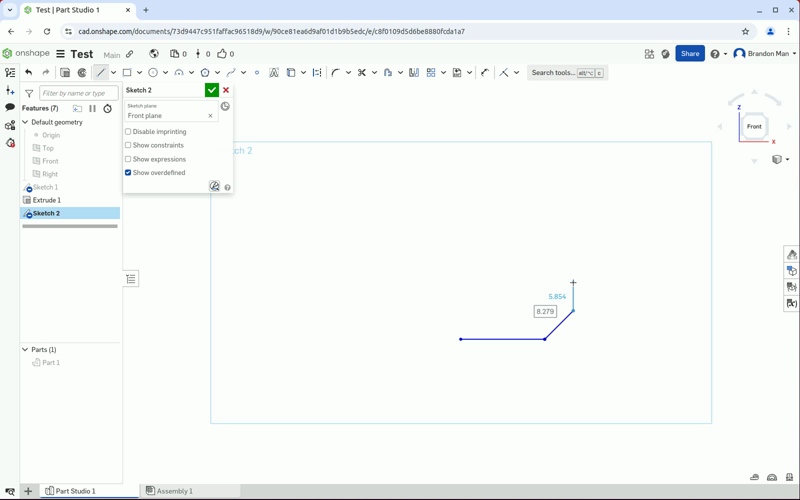
click(573, 282)
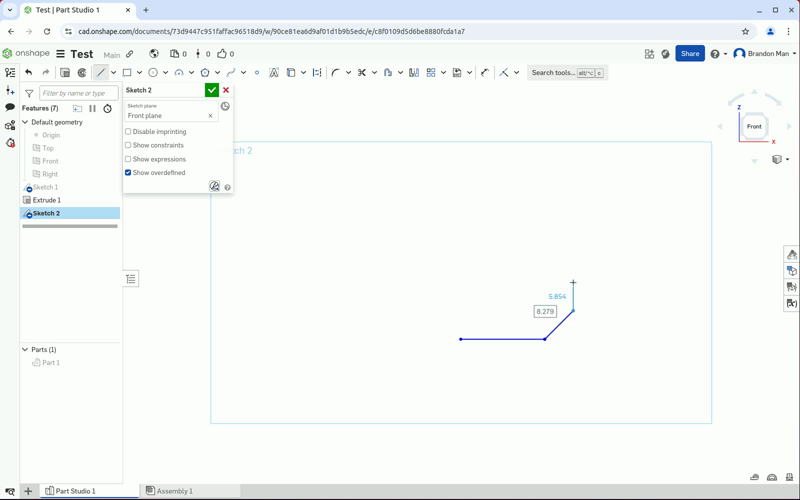
key_up(shift)
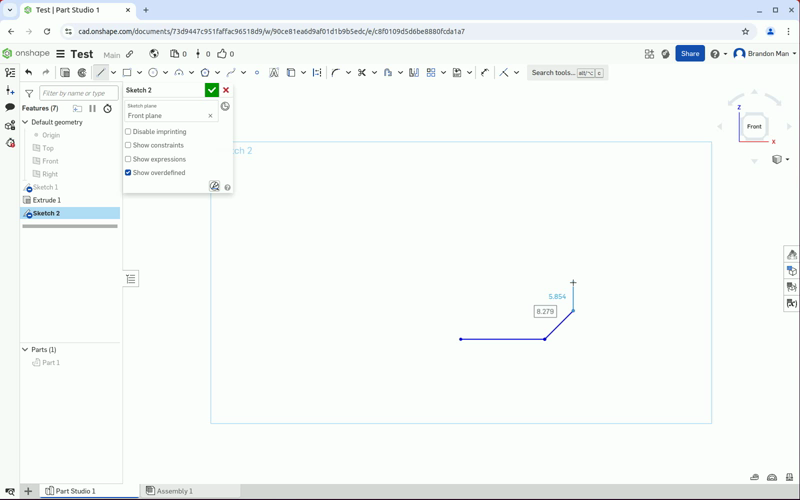
key_down(shift)
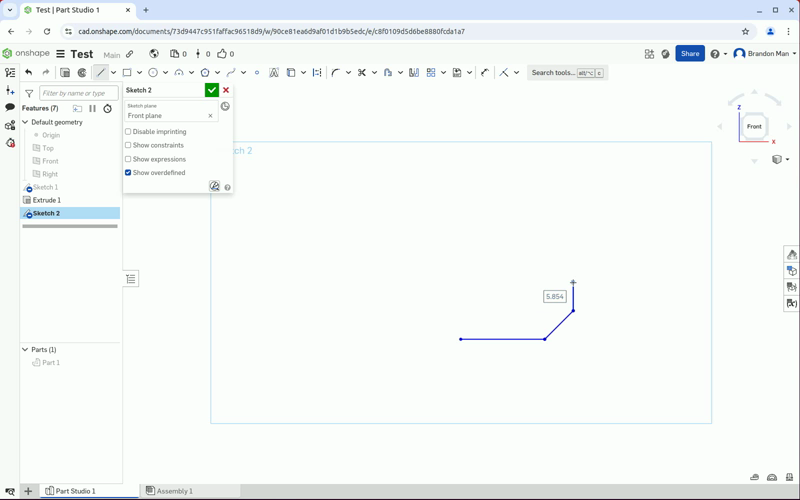
mouse_move(589, 282)
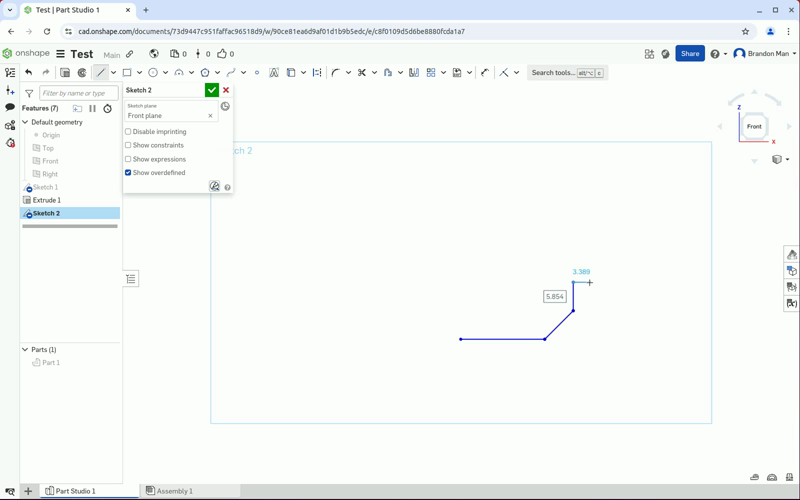
mouse_move(573, 255)
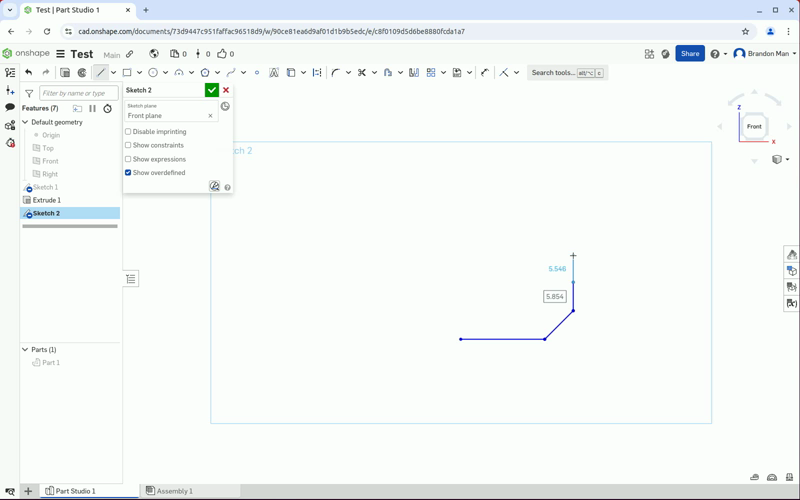
click(573, 255)
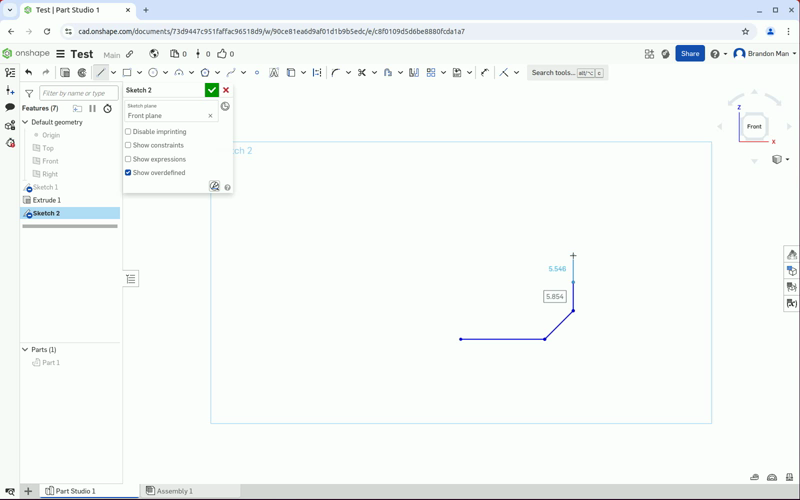
key_up(shift)
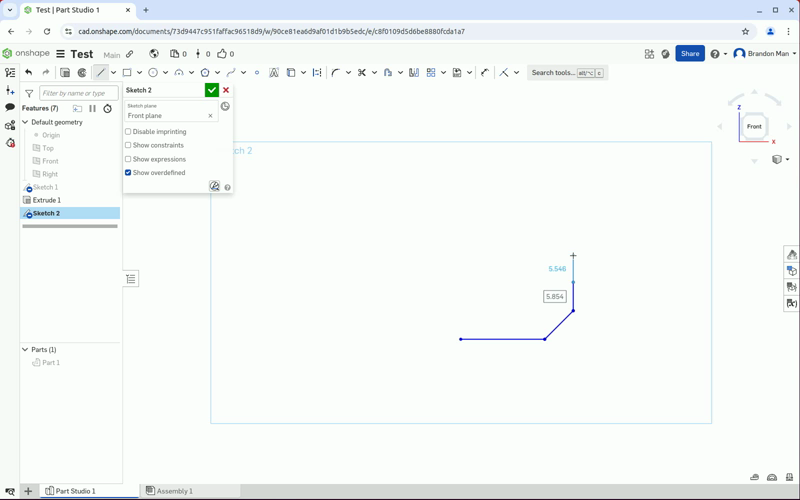
key_down(shift)
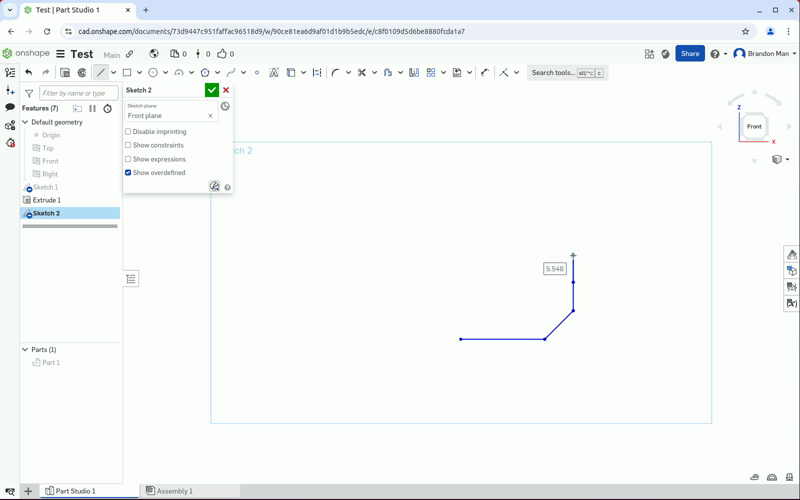
mouse_move(589, 255)
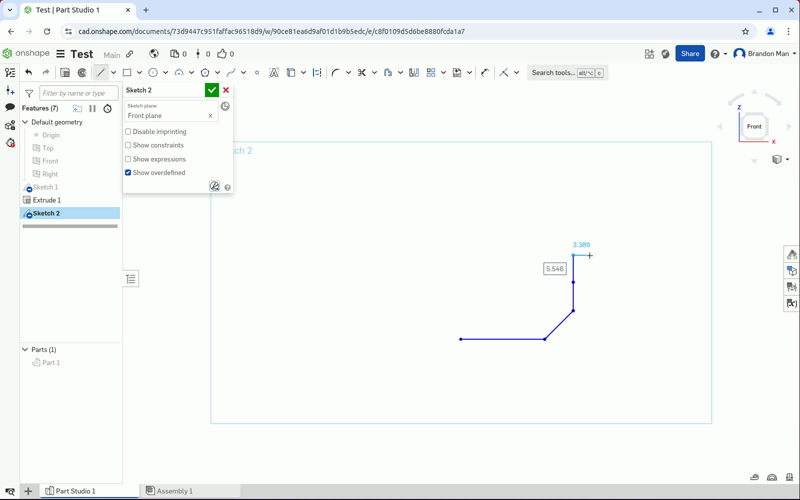
mouse_move(544, 226)
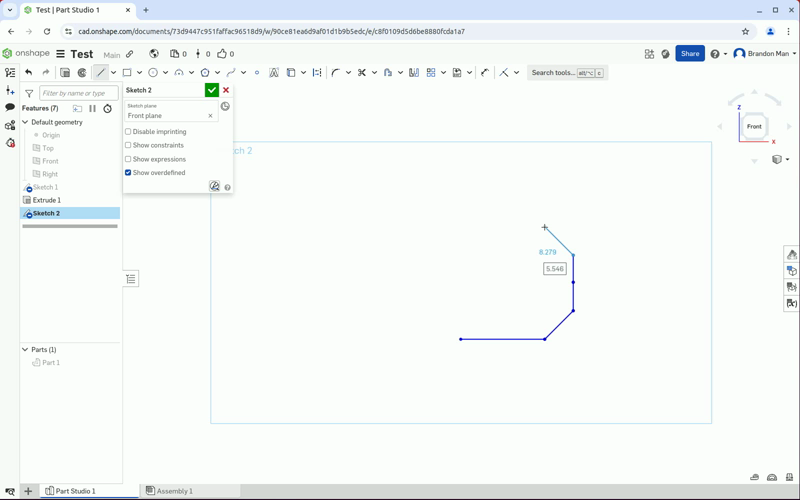
click(544, 226)
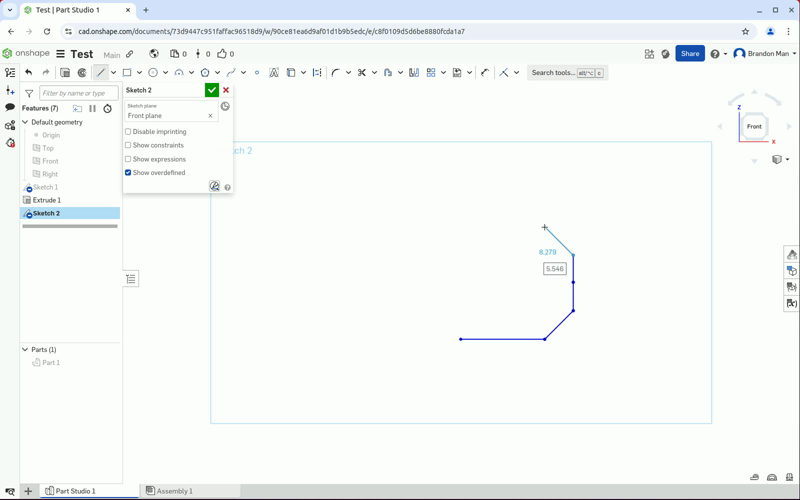
key_up(shift)
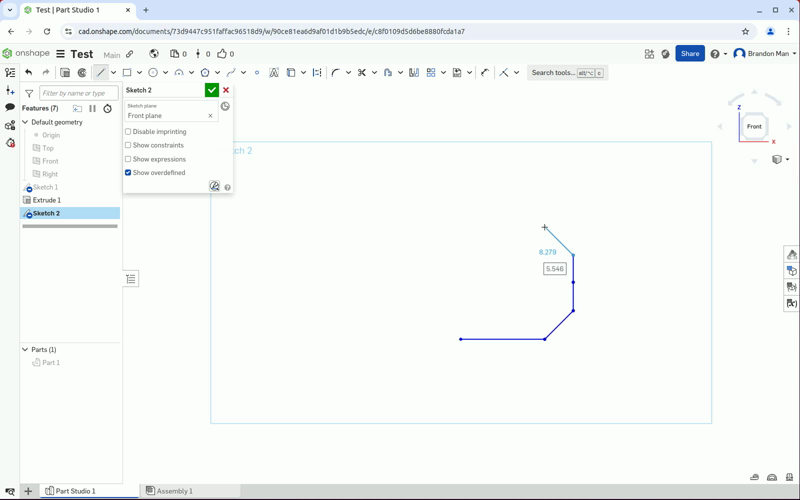
key_down(shift)
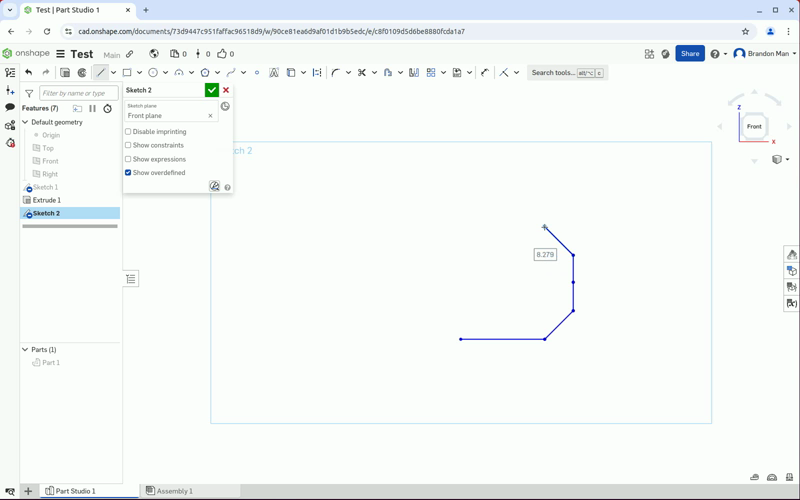
mouse_move(460, 226)
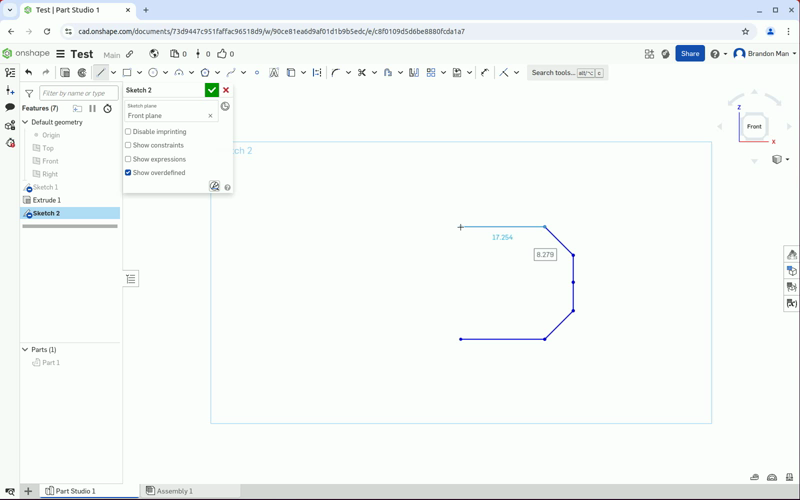
click(460, 226)
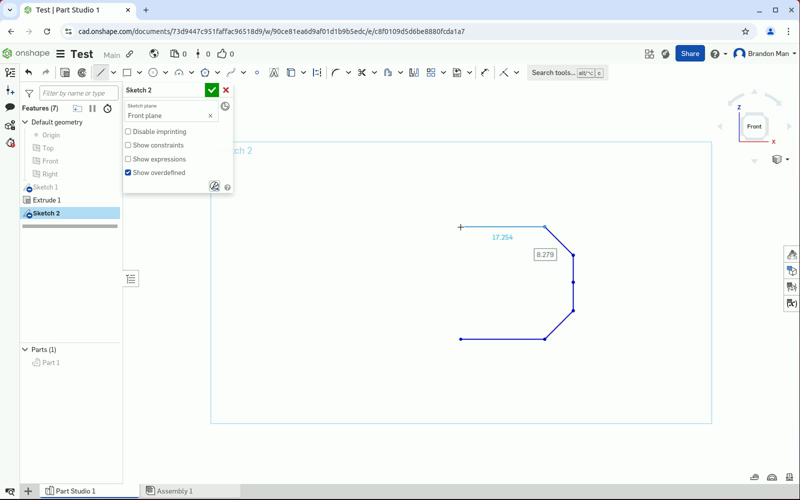
key_up(shift)
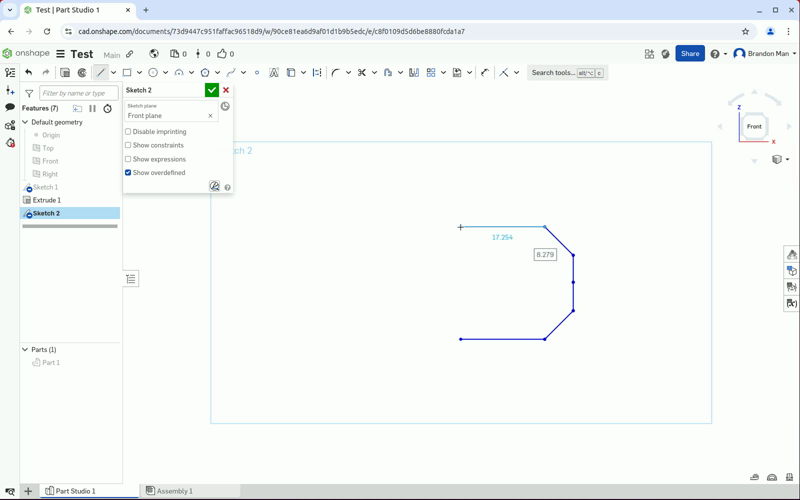
key(esc)
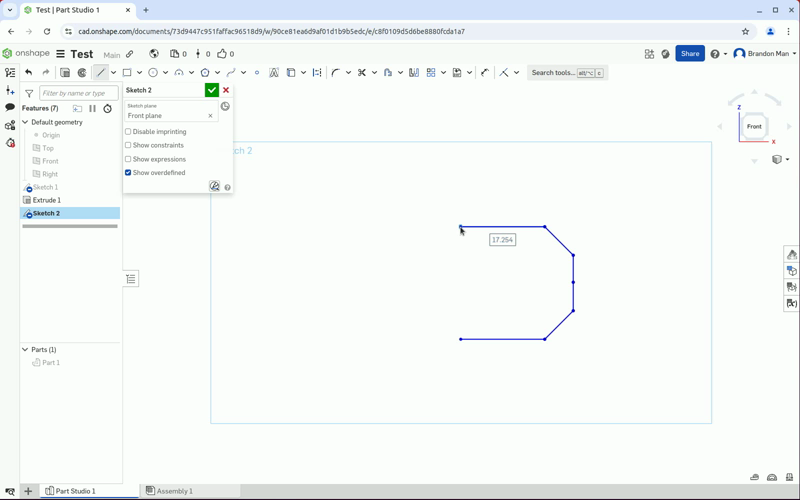
key(a)
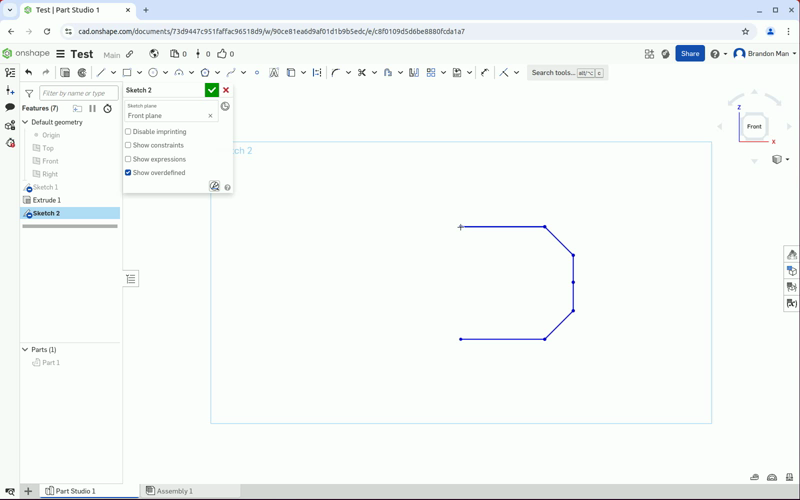
mouse_move(460, 226)
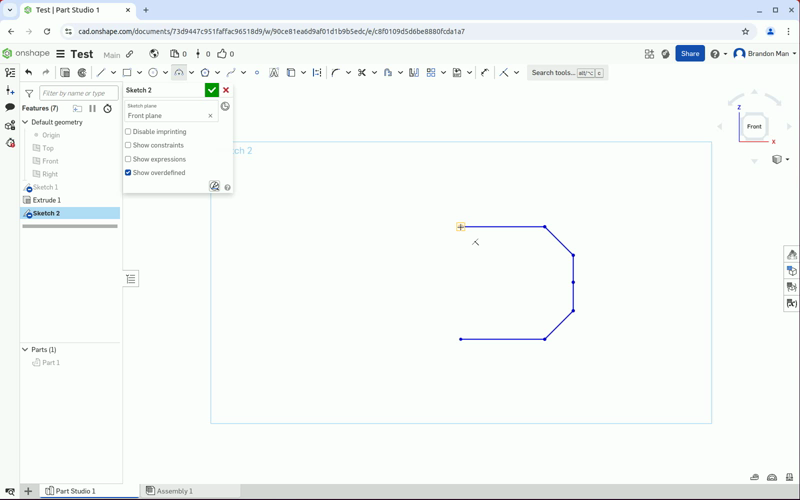
click(460, 226)
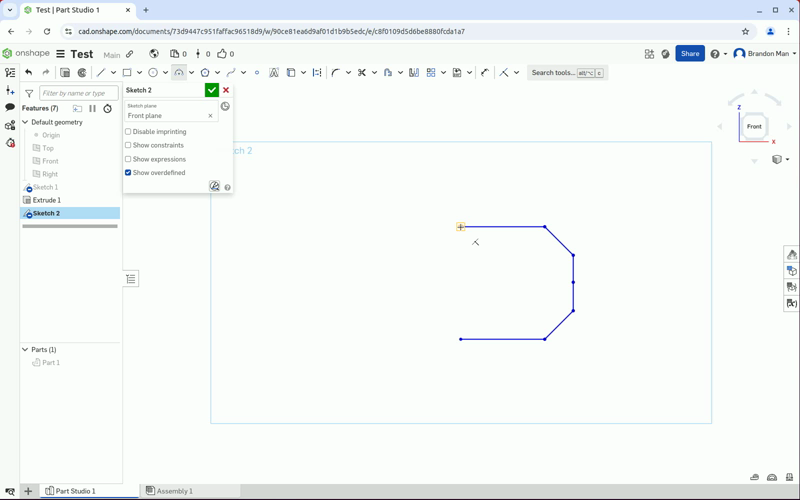
mouse_move(460, 339)
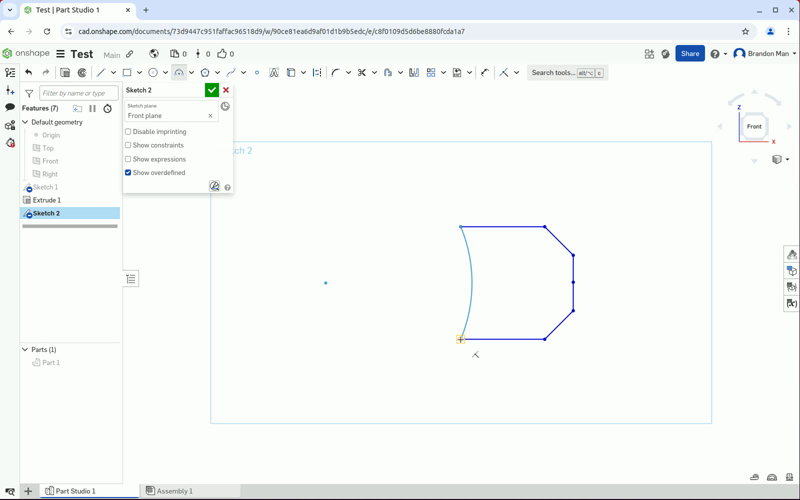
click(460, 339)
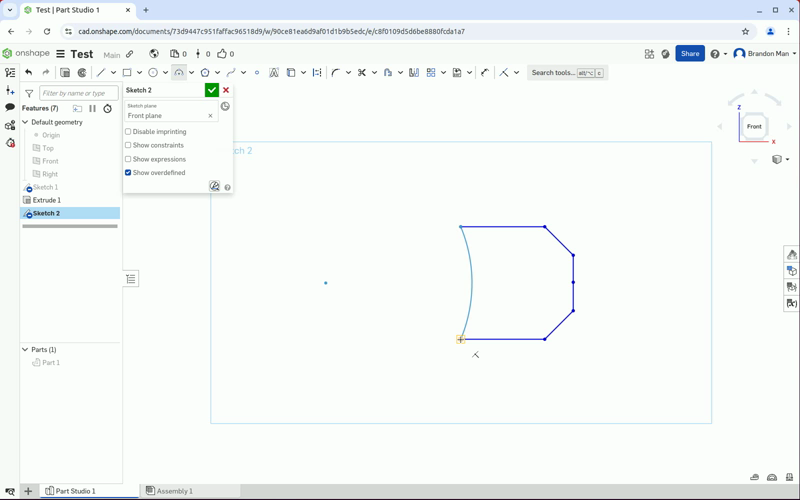
key_down(shift)
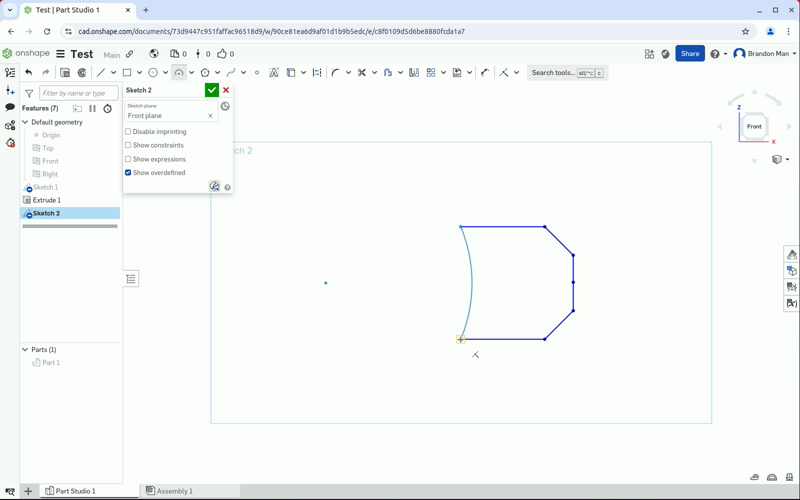
mouse_move(516, 282)
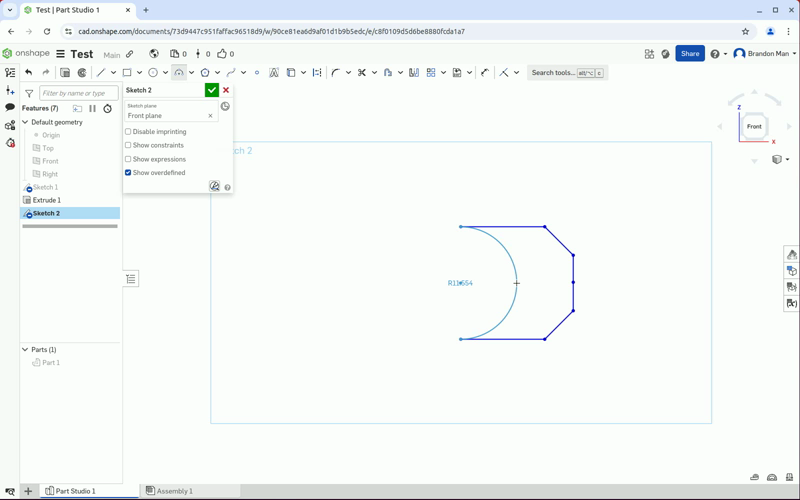
click(516, 282)
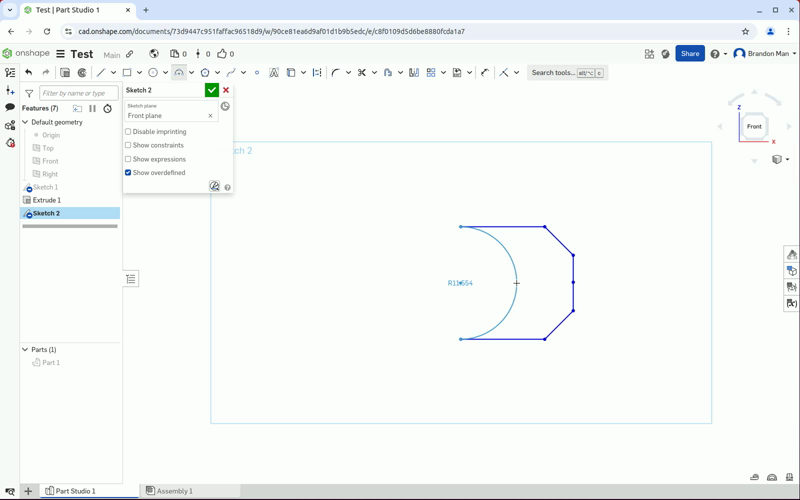
key_up(shift)
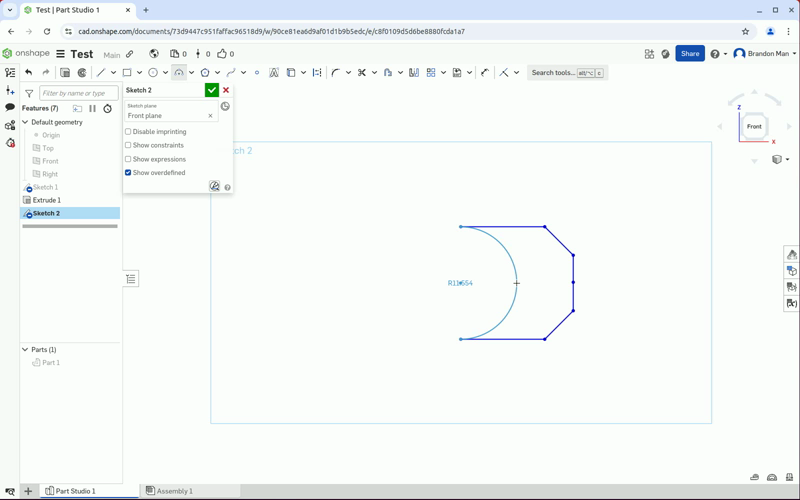
key(esc)
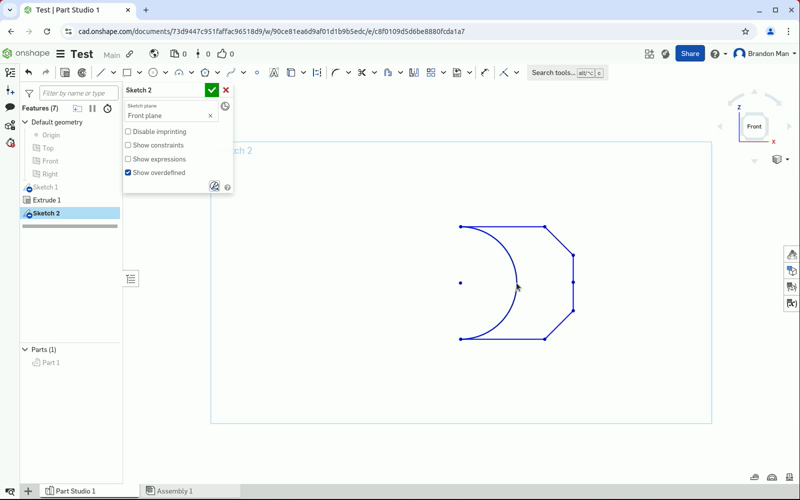
mouse_move(503, 242)
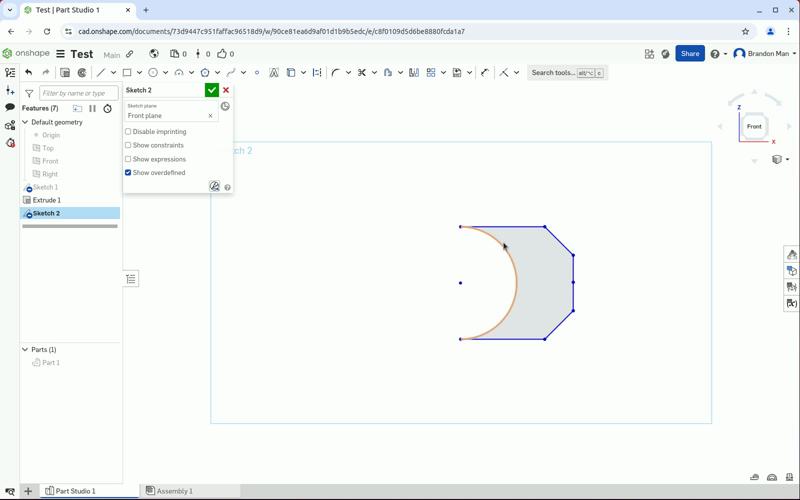
scroll(6)
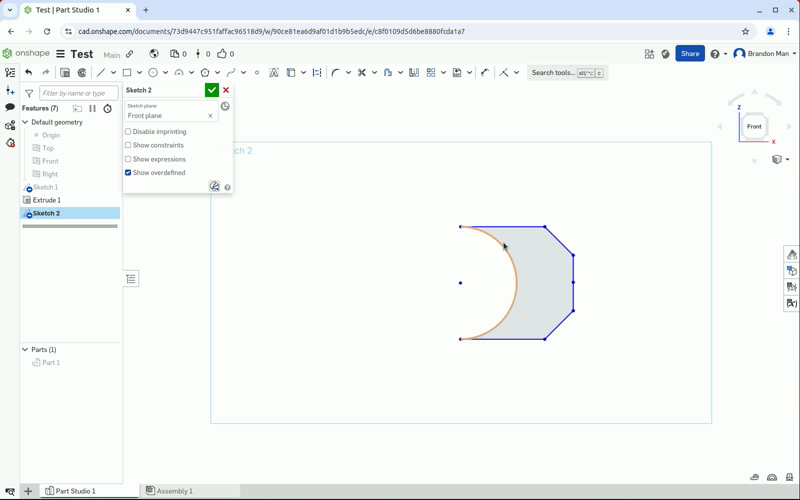
scroll(6)
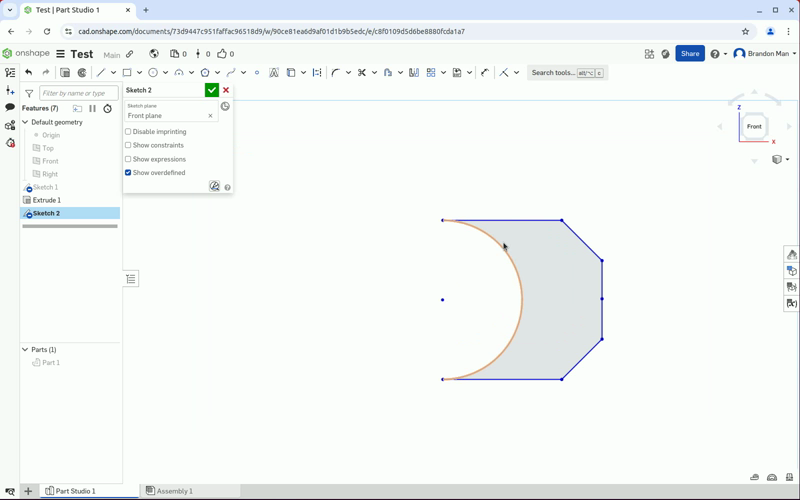
scroll(6)
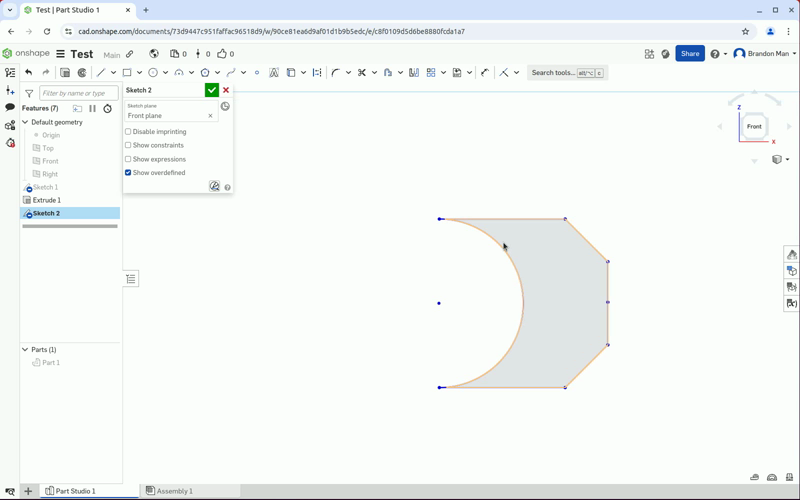
scroll(6)
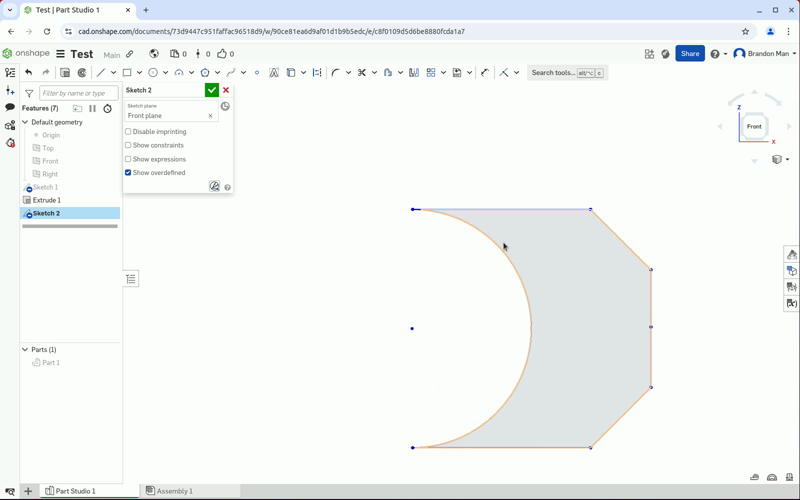
scroll(6)
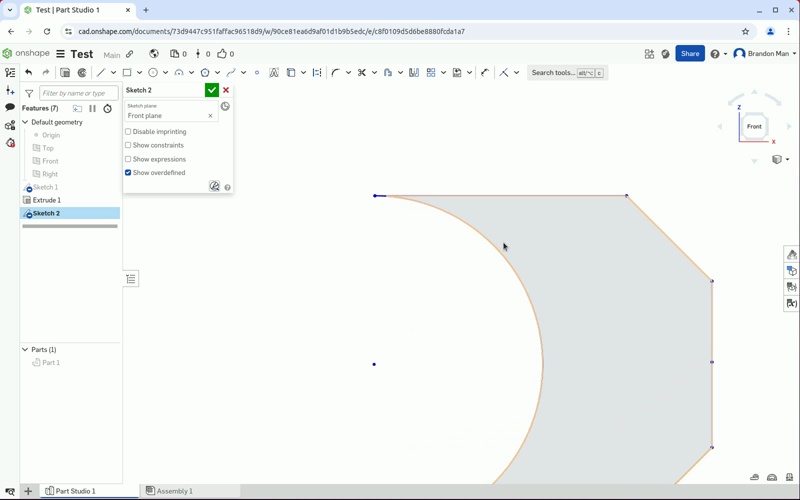
scroll(6)
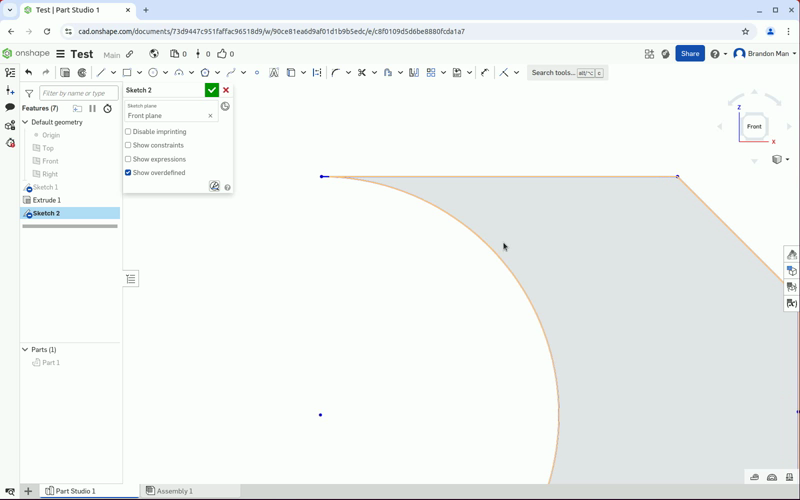
scroll(6)
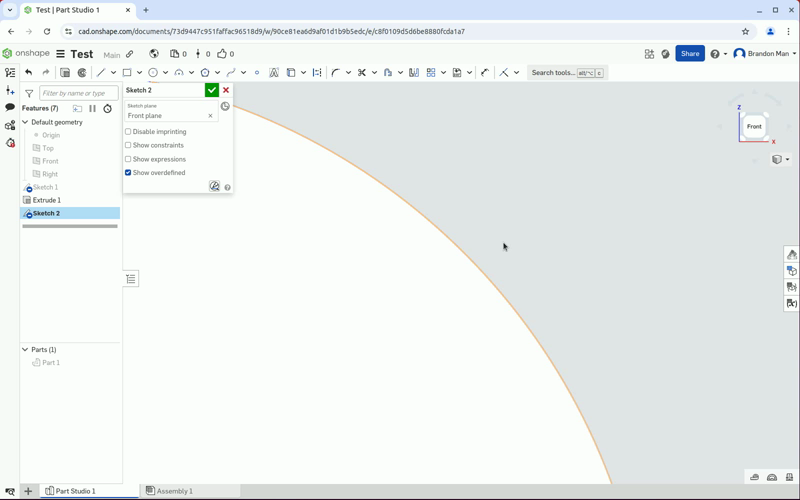
click(503, 242)
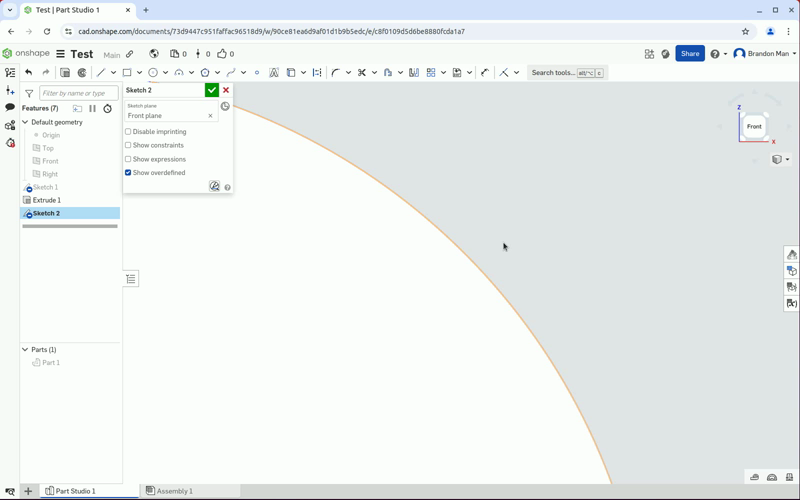
scroll(-6)
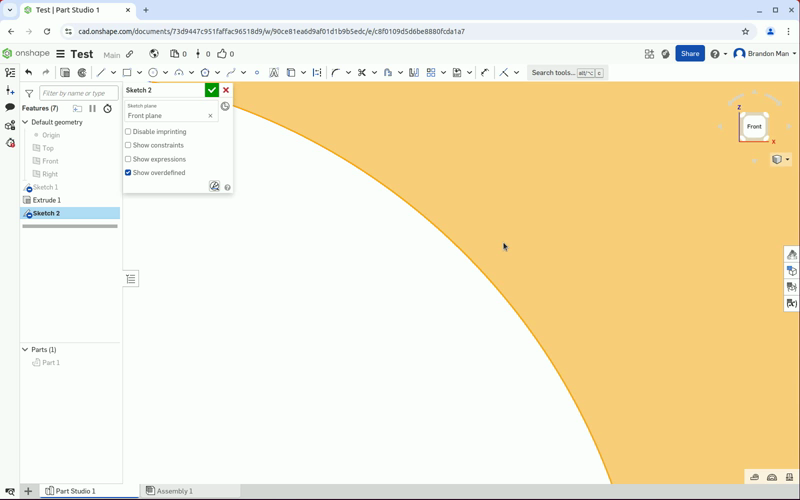
scroll(-6)
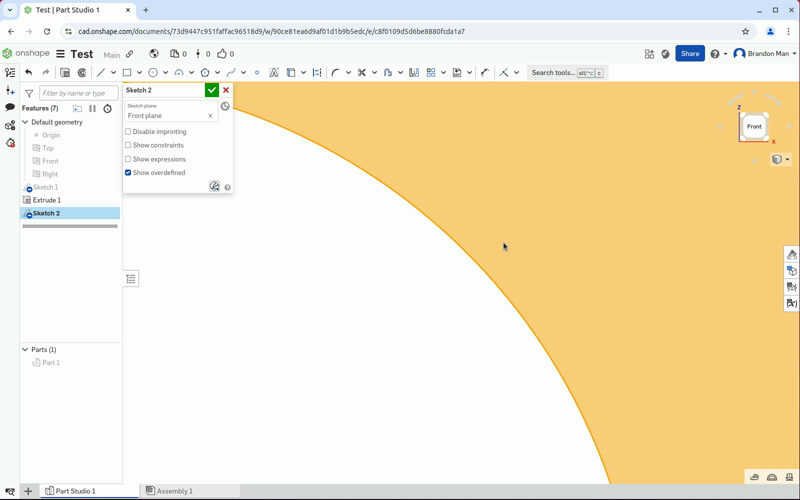
scroll(-6)
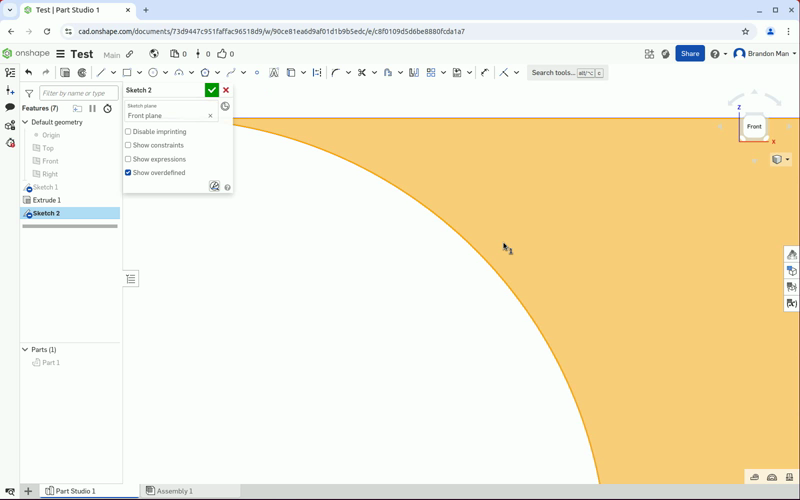
scroll(-6)
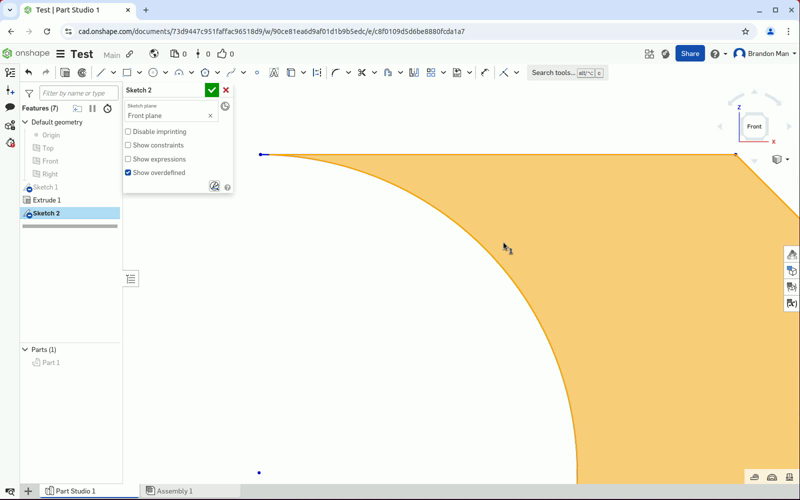
scroll(-6)
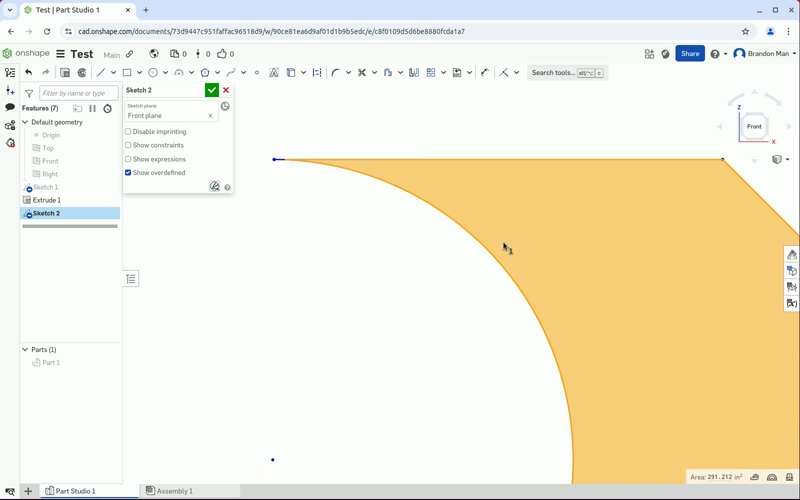
scroll(-6)
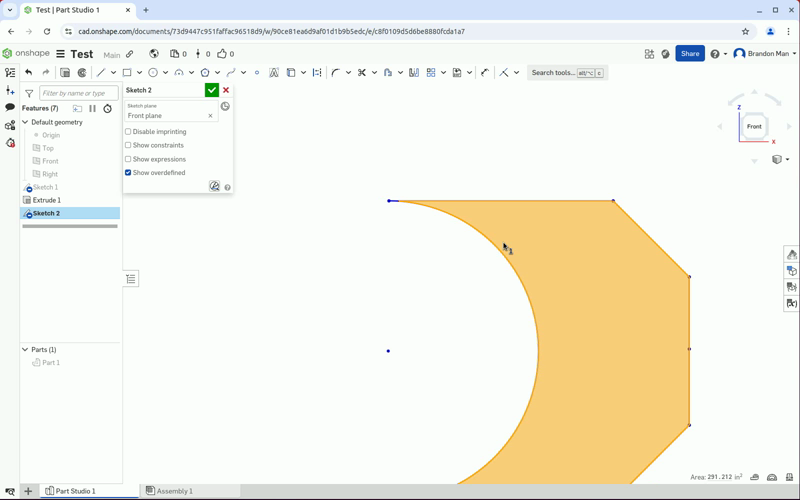
scroll(-6)
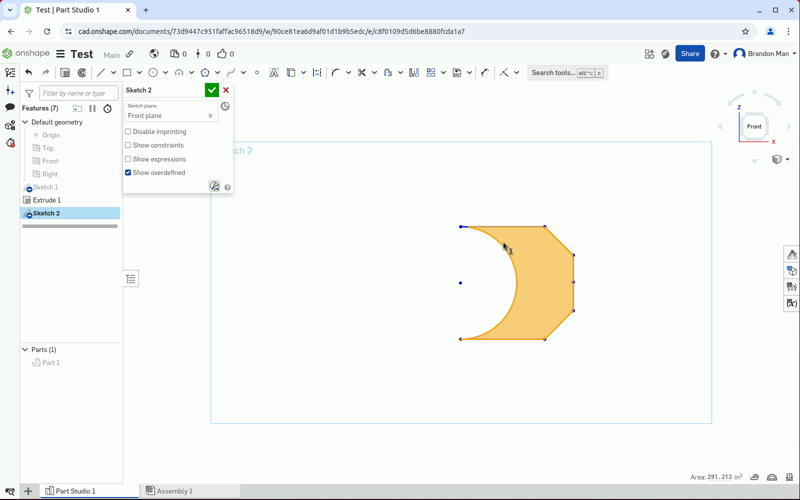
mouse_move(73, 352)
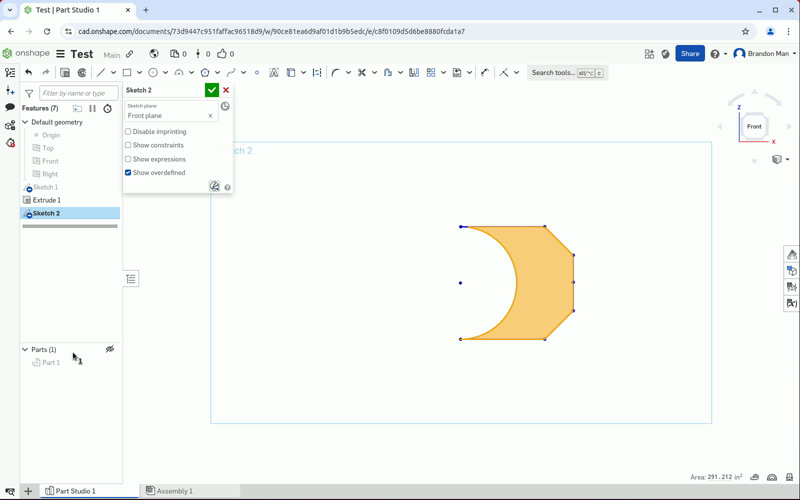
key(shift+y)
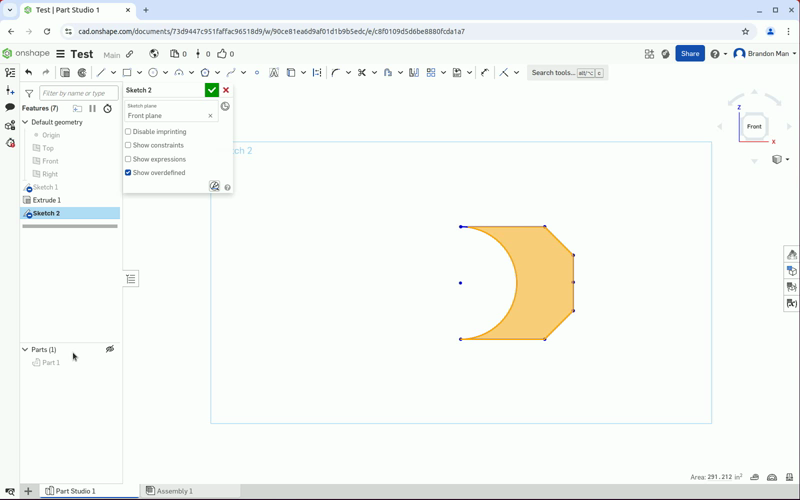
key(shift+e)
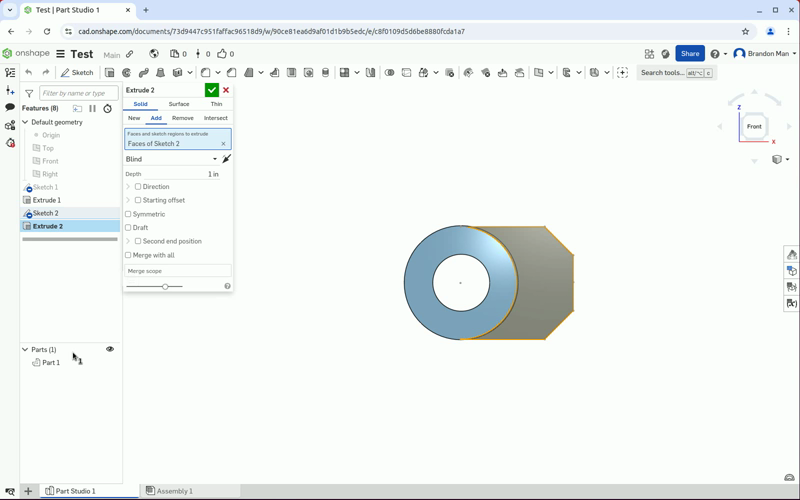
mouse_move(143, 106)
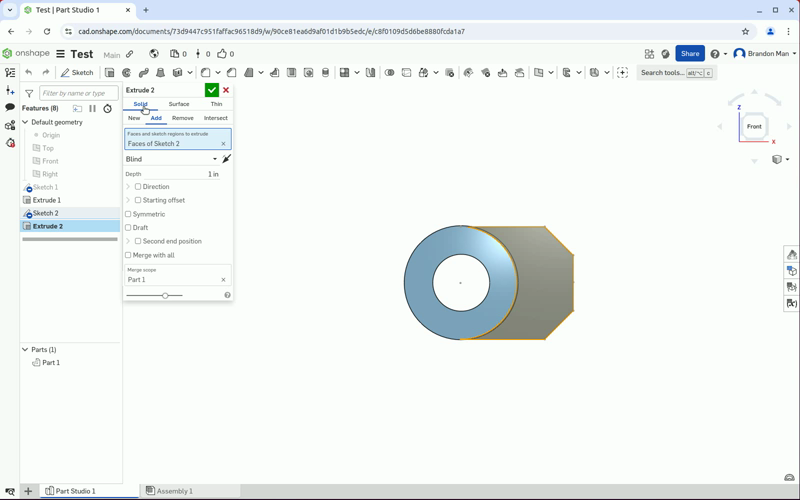
click(143, 106)
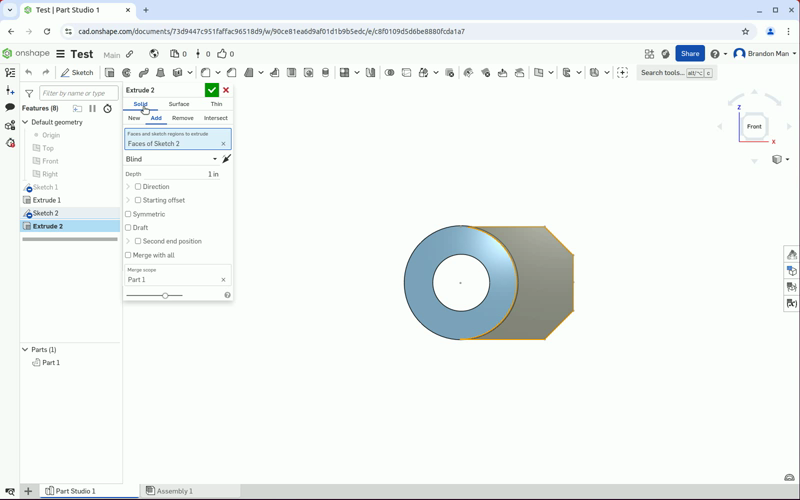
mouse_move(137, 120)
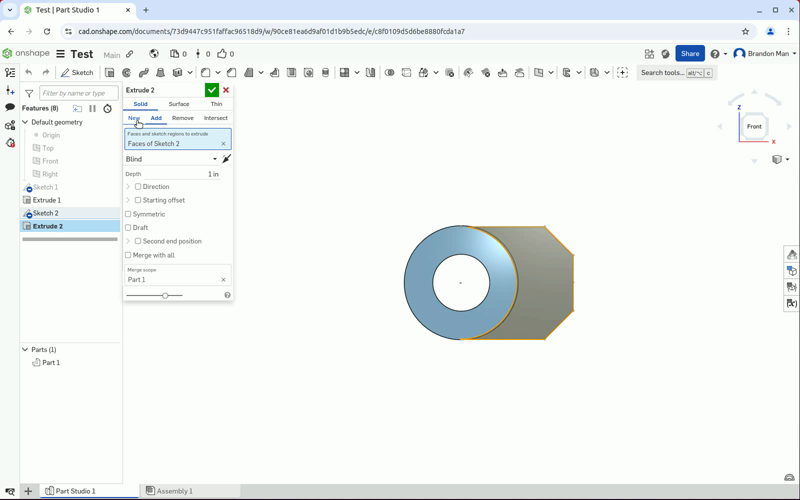
click(137, 120)
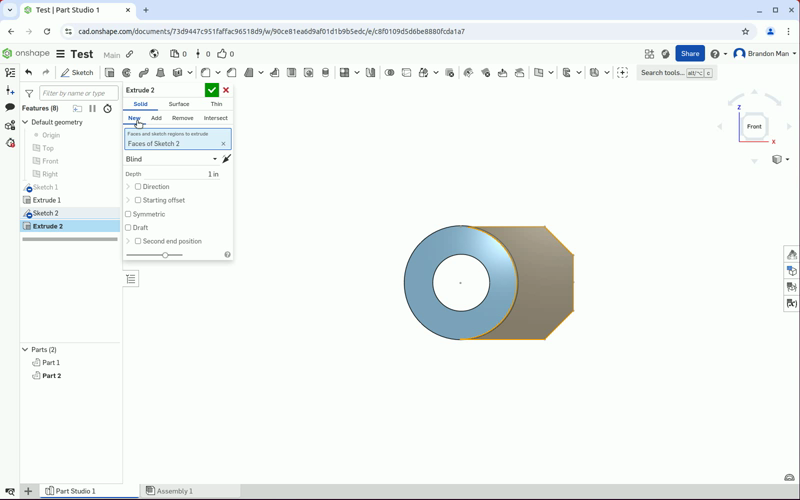
key(tab, 4)
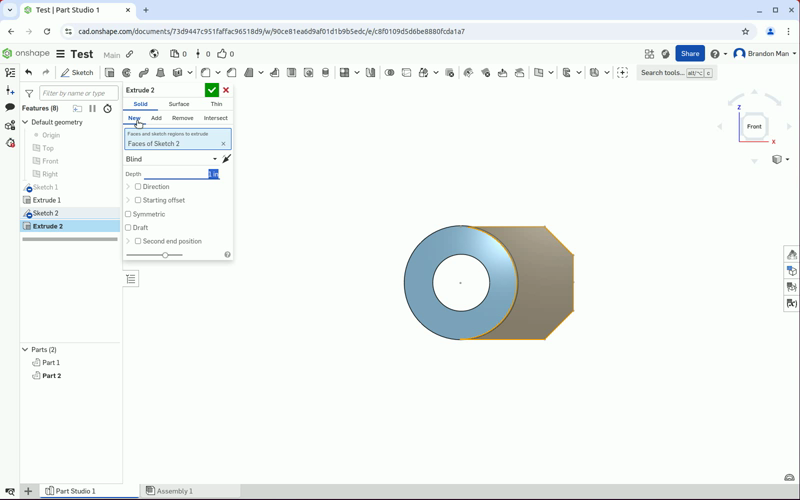
text(17.331)
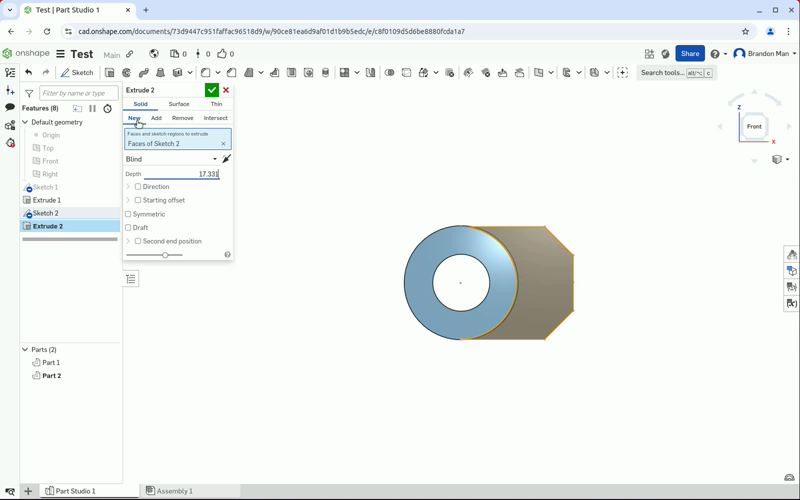
key(enter)
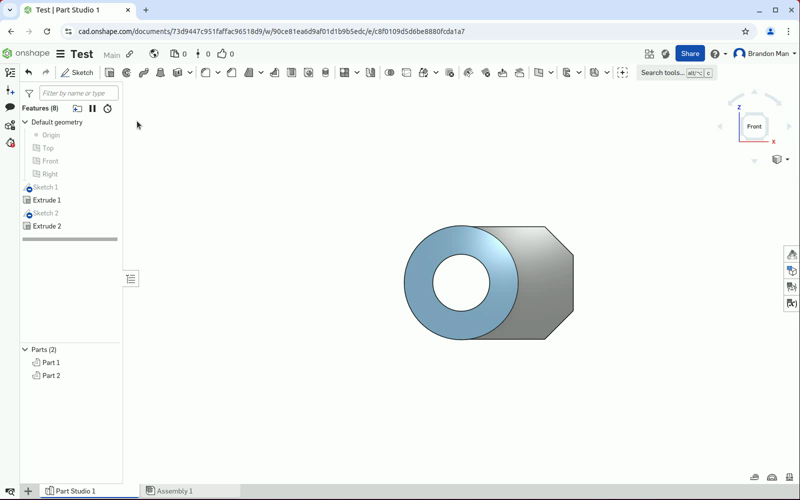
key(shift+h)
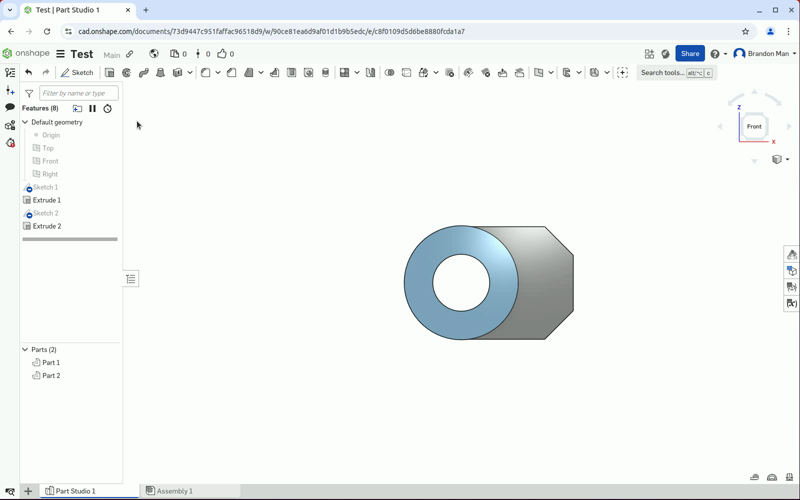
key(shift+h)
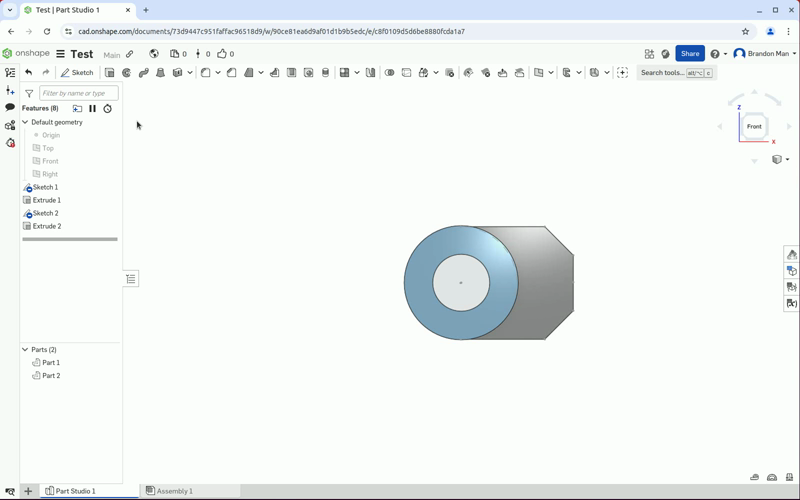
key(shift+7)
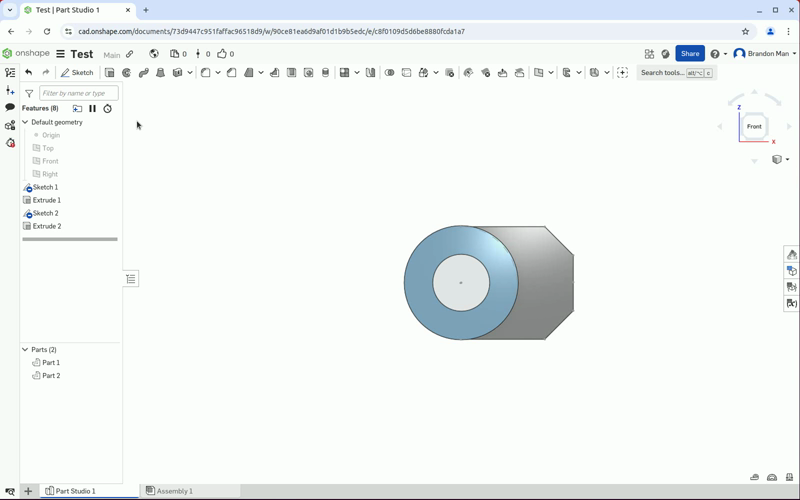
key(left, 2)
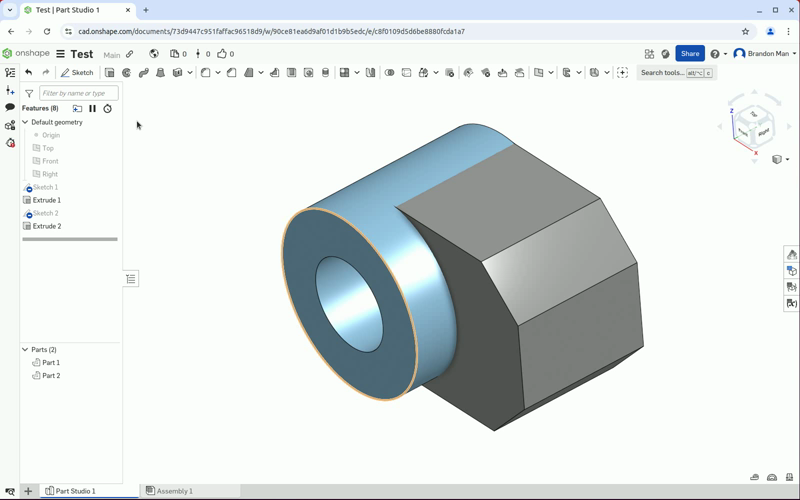
key(down, 2)
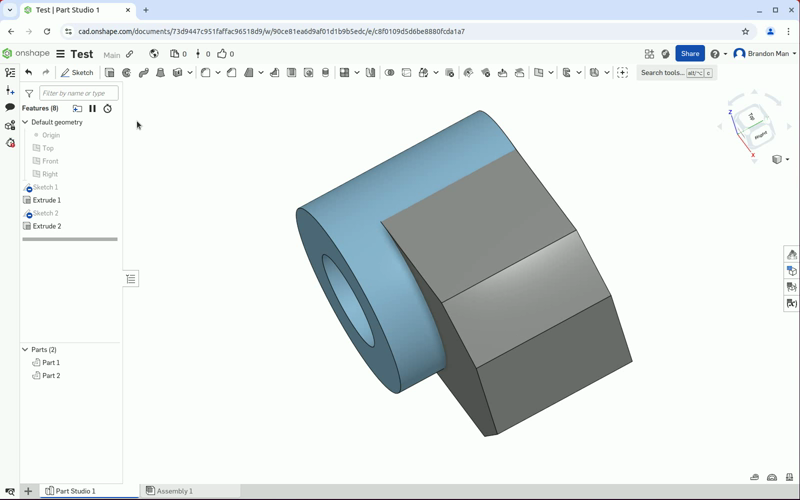
key(up, 2)
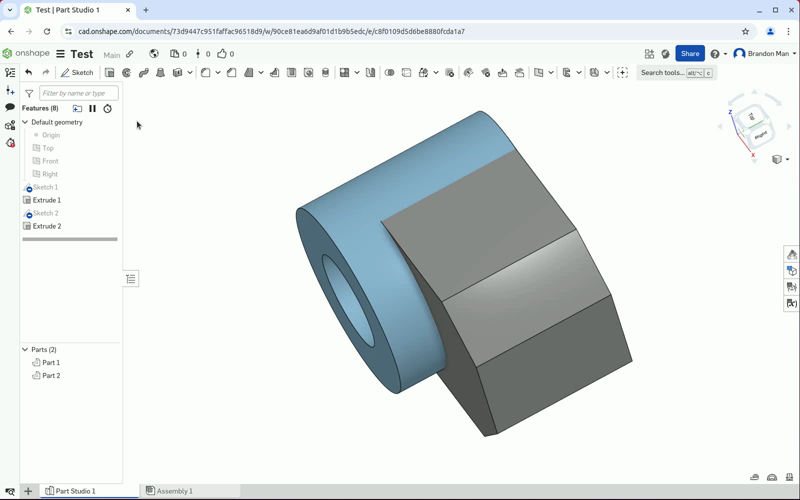
key(right, 2)
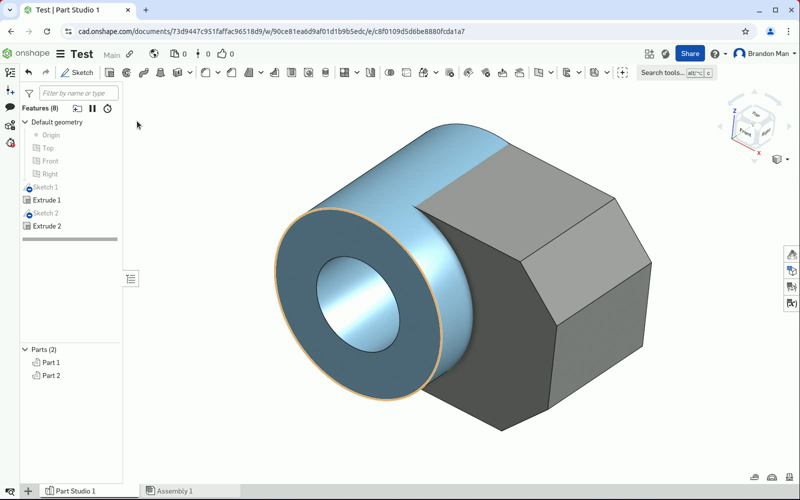
mouse_move(73, 189)
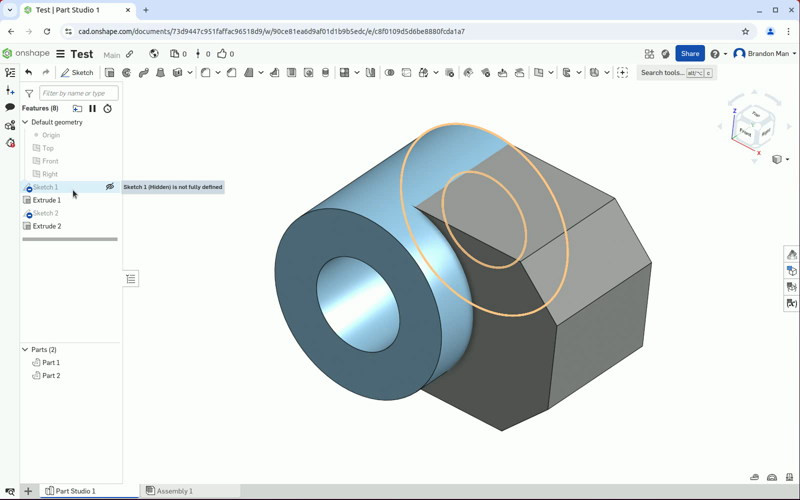
click(73, 189)